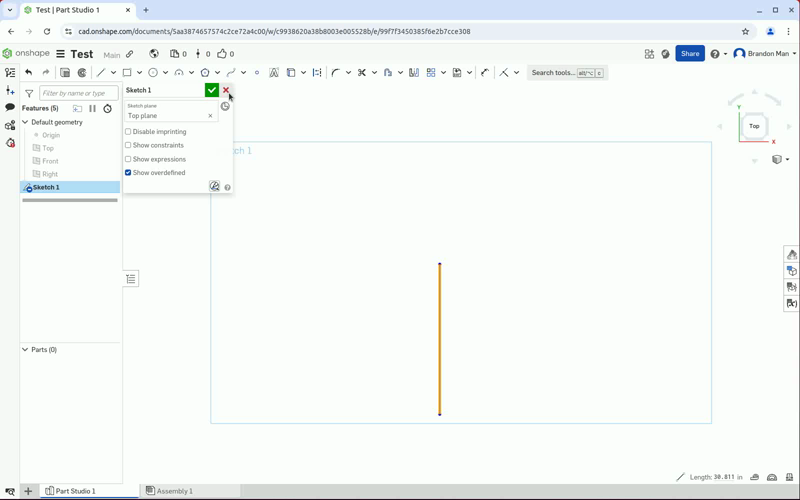
key(shift+h)
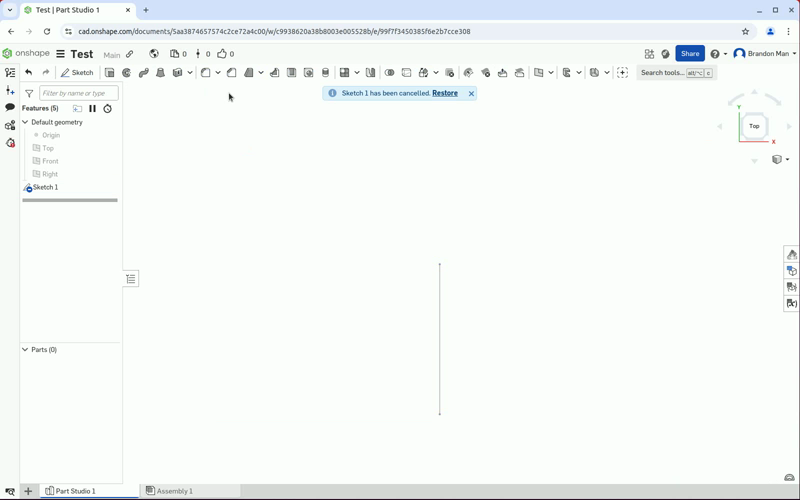
key(shift+s)
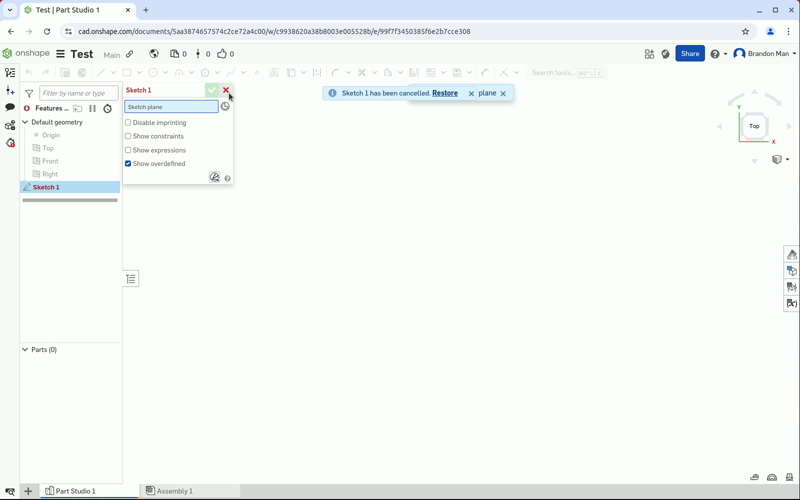
mouse_move(73, 150)
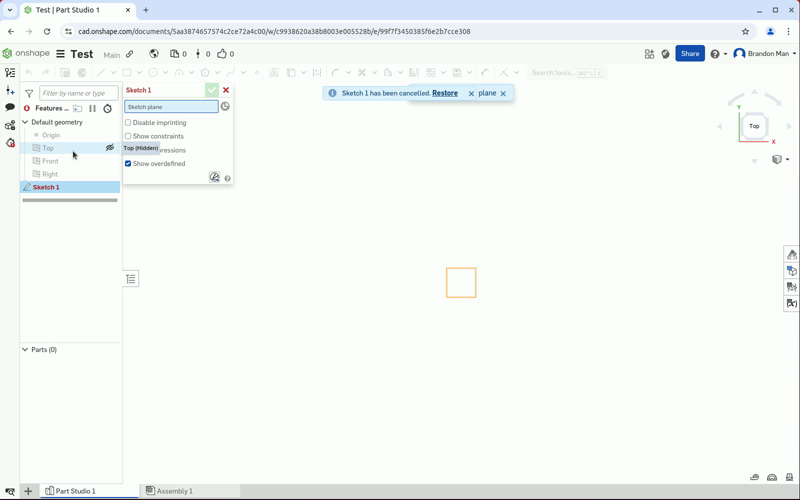
click(73, 150)
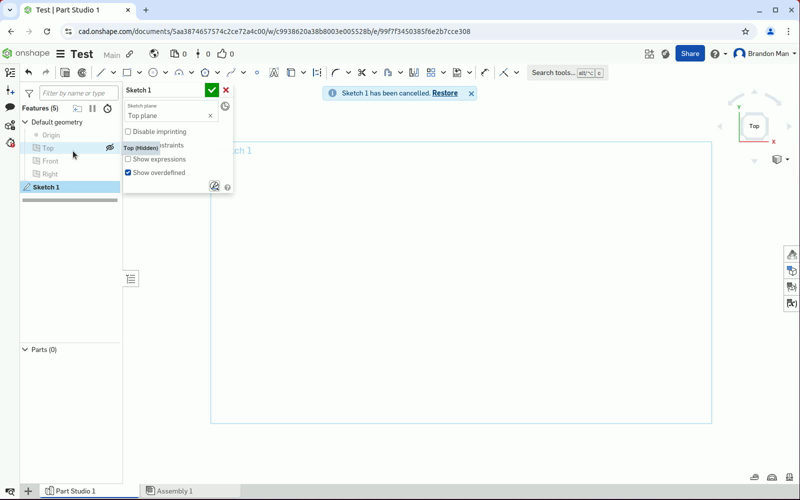
mouse_move(73, 352)
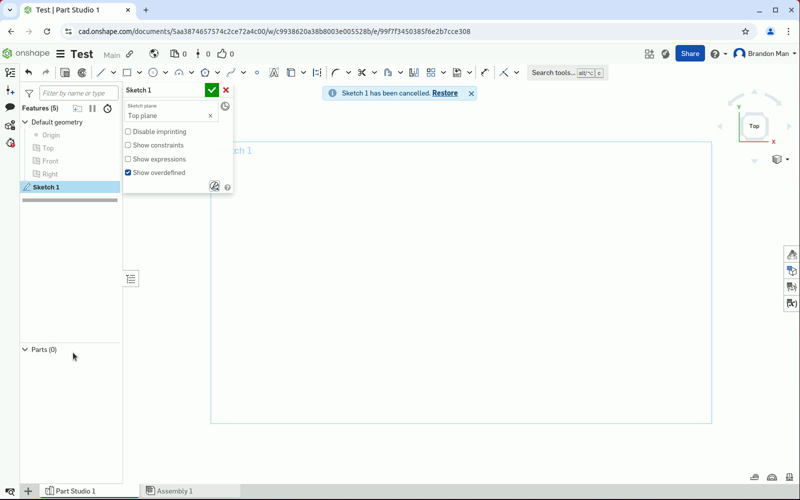
key(y)
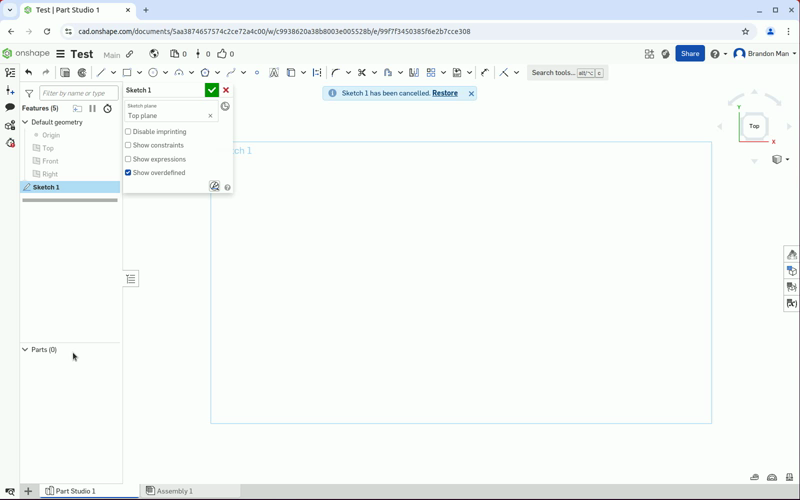
key(c)
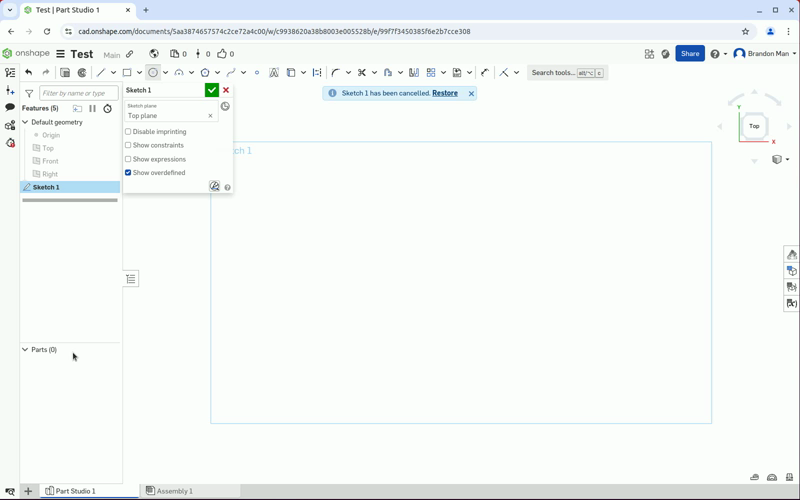
key_down(shift)
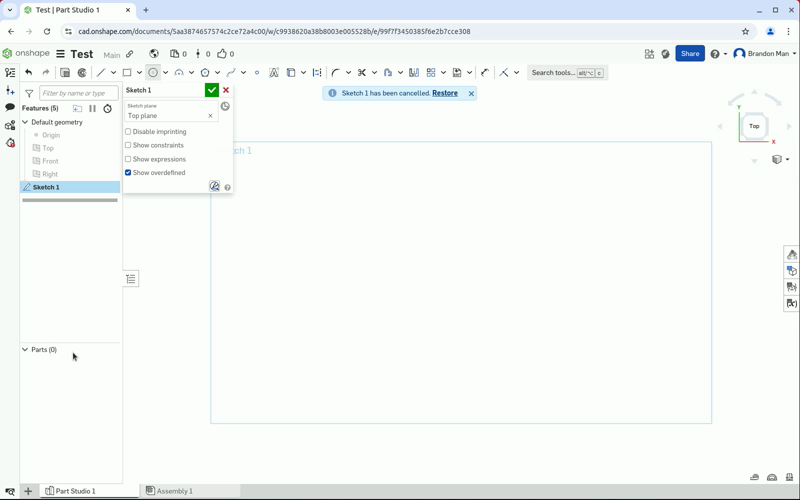
mouse_move(461, 282)
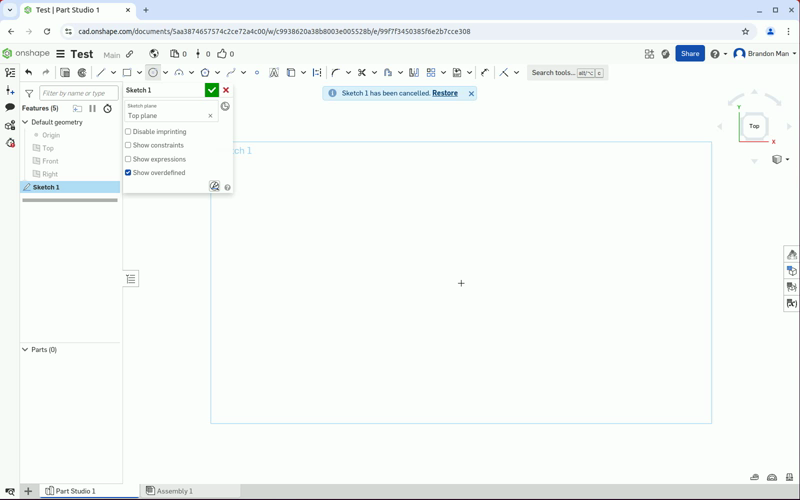
click(461, 282)
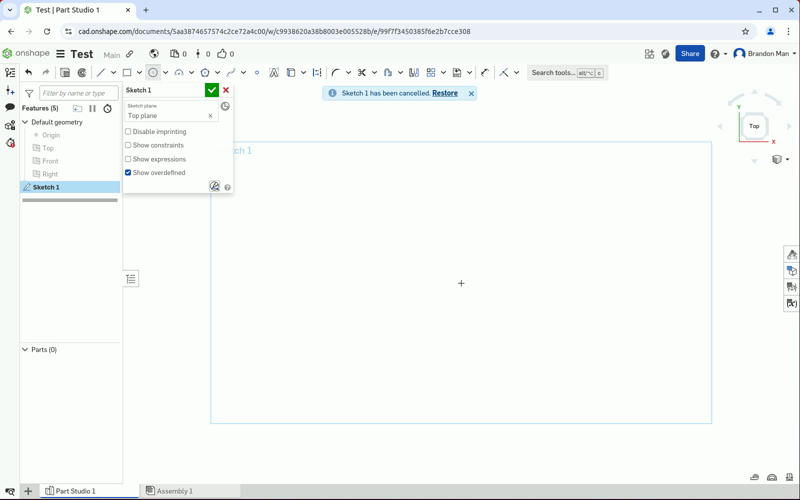
key_up(shift)
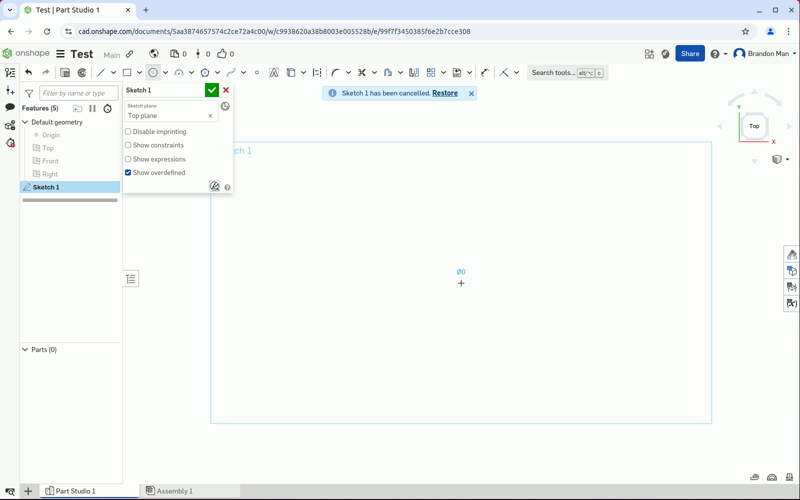
mouse_move(549, 282)
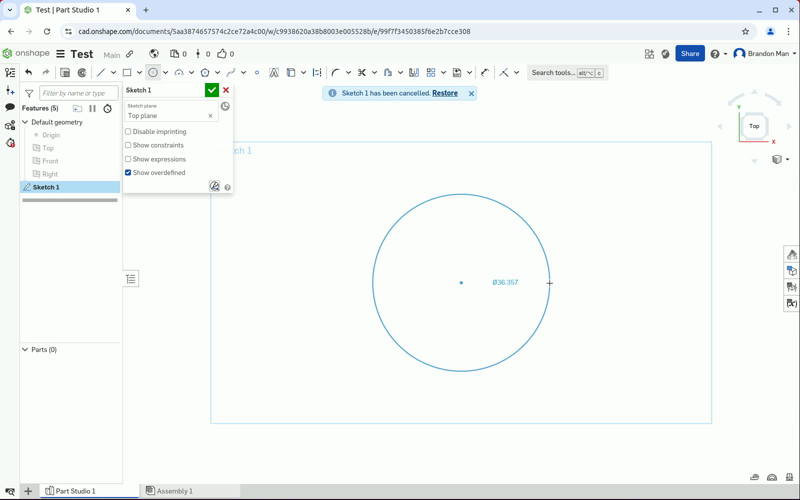
click(549, 282)
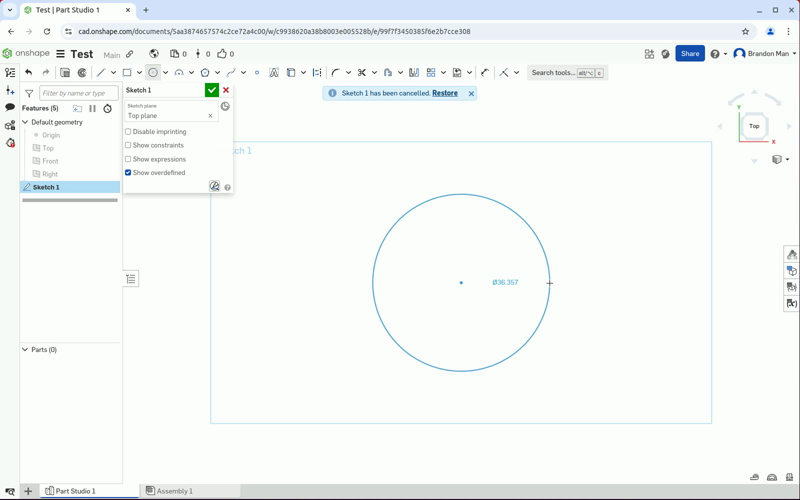
key(esc)
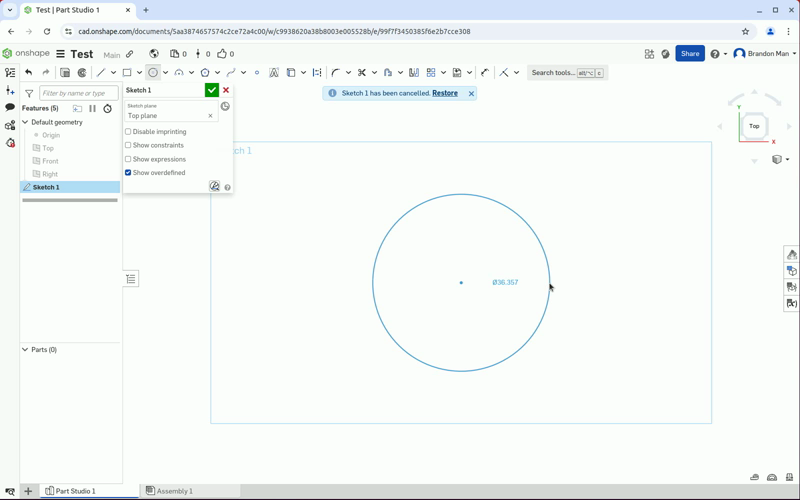
mouse_move(470, 301)
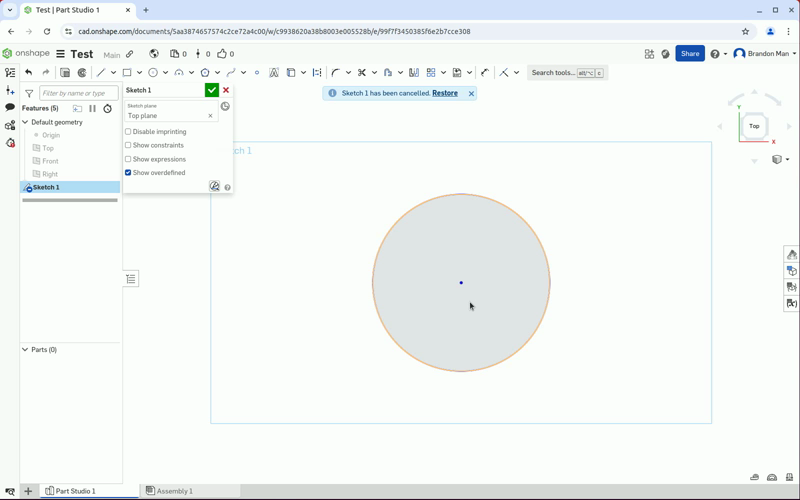
click(470, 301)
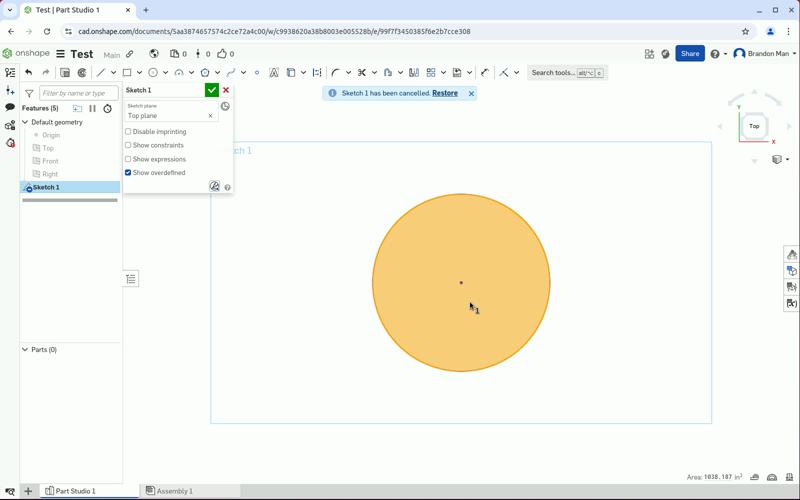
mouse_move(73, 352)
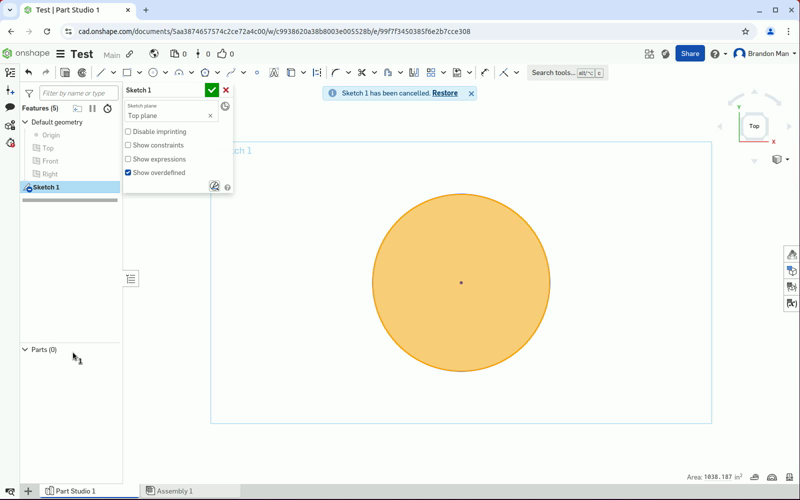
key(shift+y)
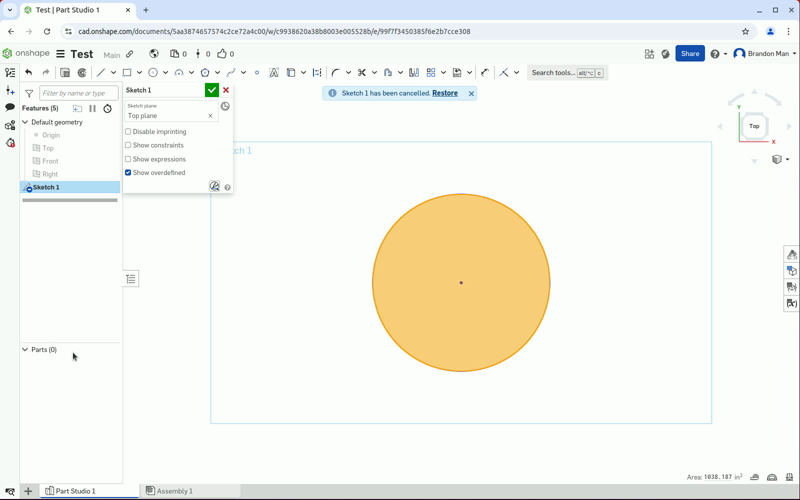
key(shift+e)
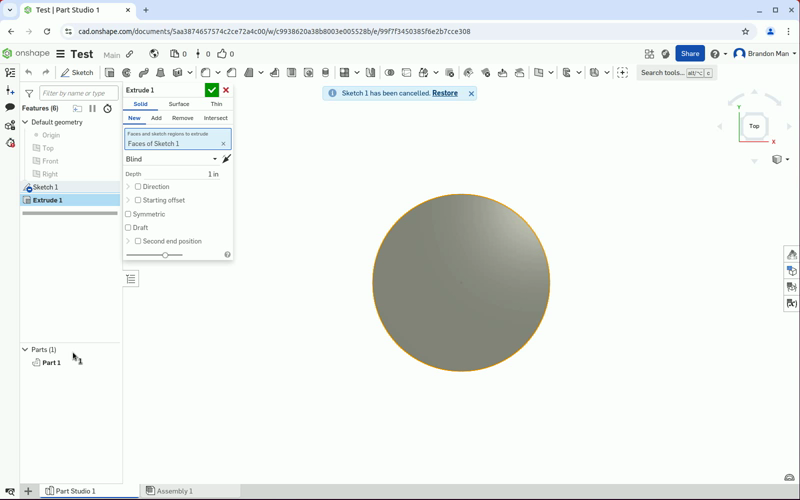
mouse_move(143, 106)
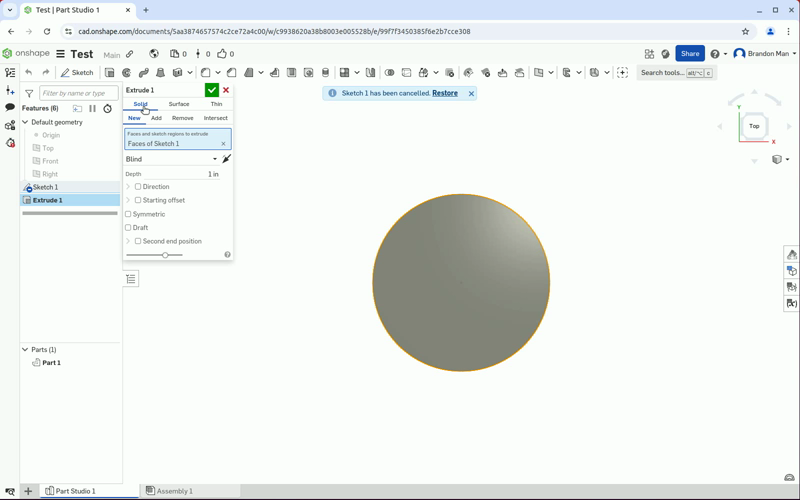
click(143, 106)
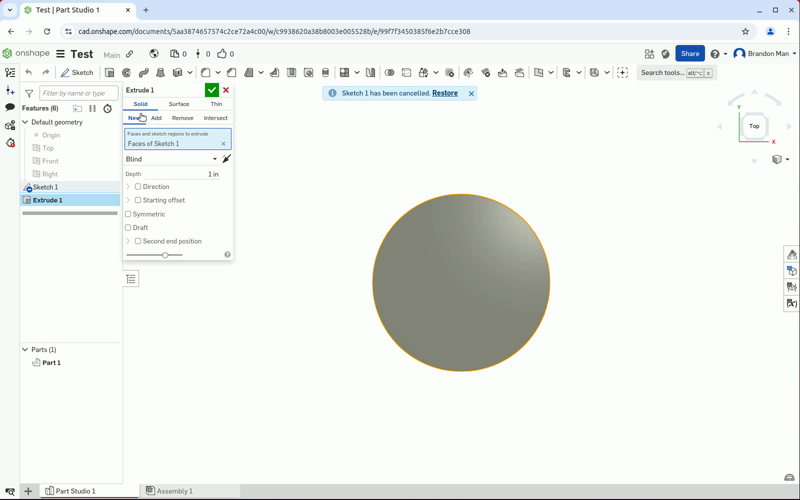
mouse_move(137, 120)
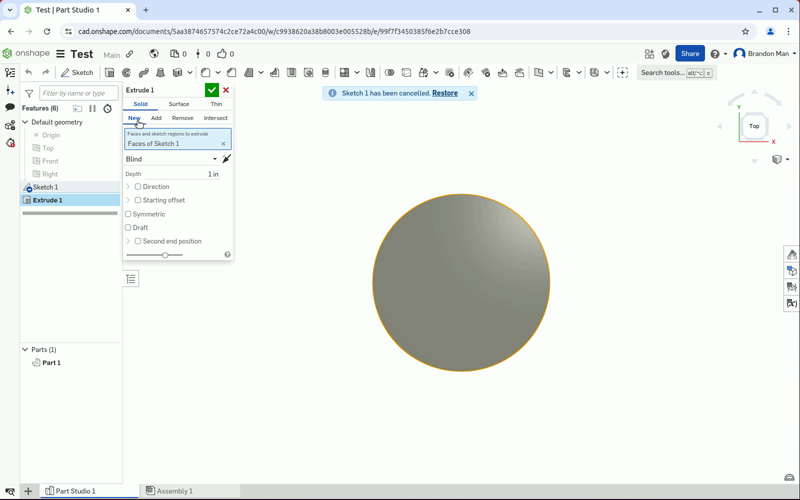
click(137, 120)
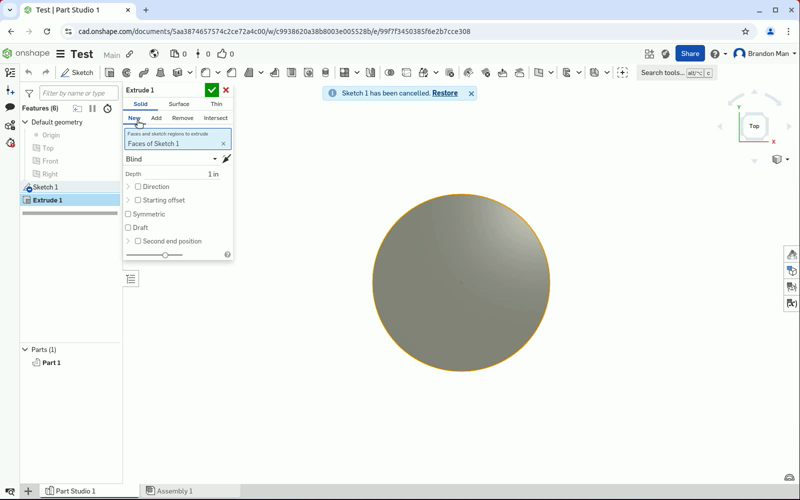
key(tab, 4)
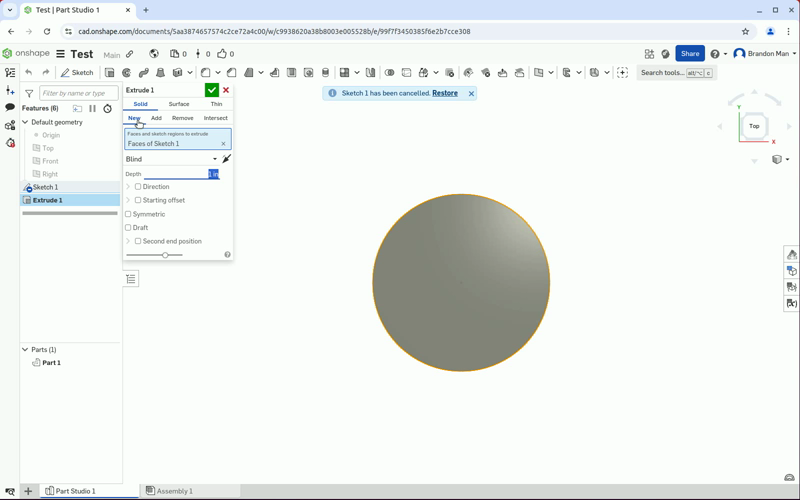
text(9.628)
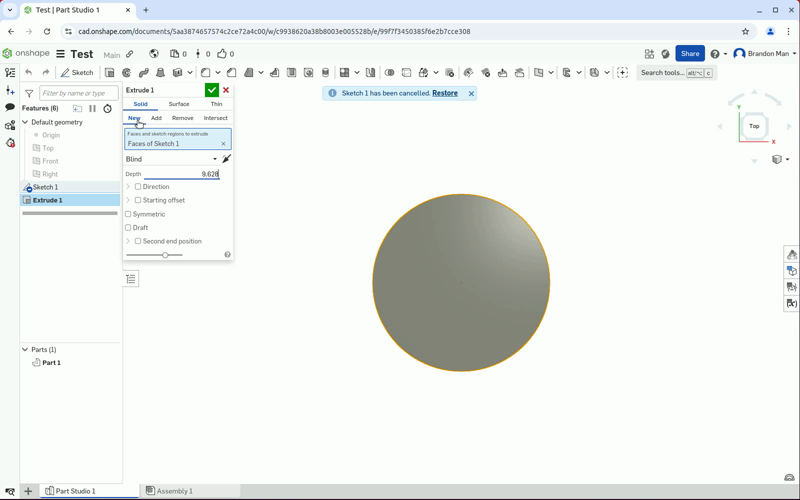
key(tab, 3)
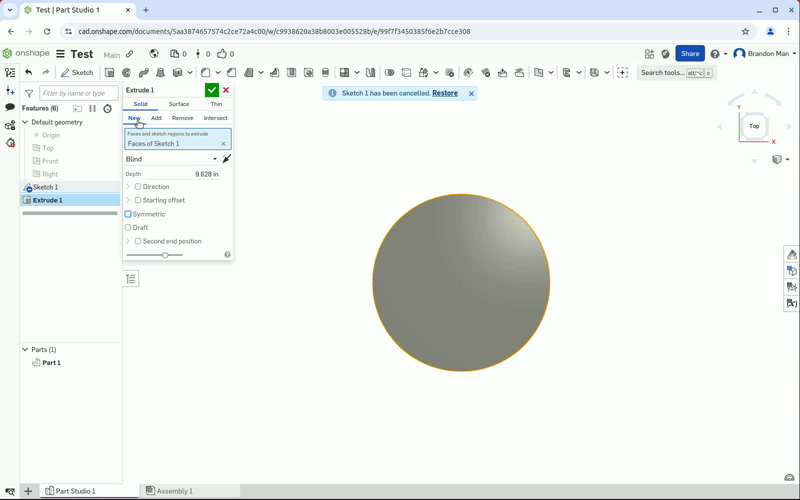
key(space)
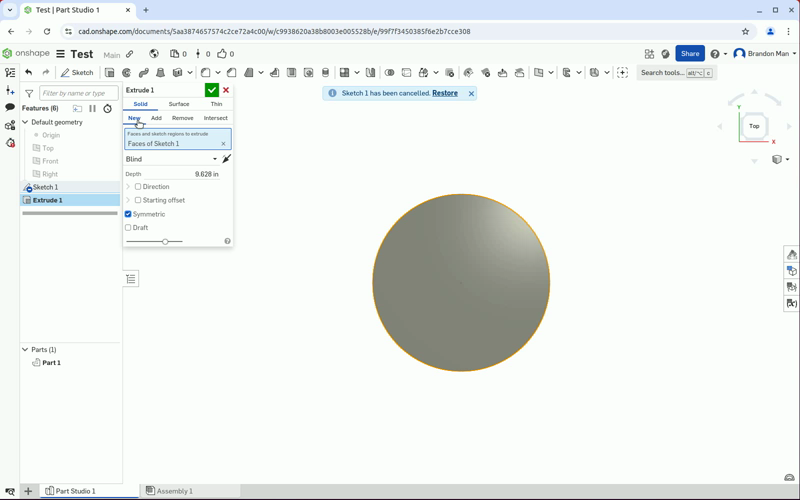
key(enter)
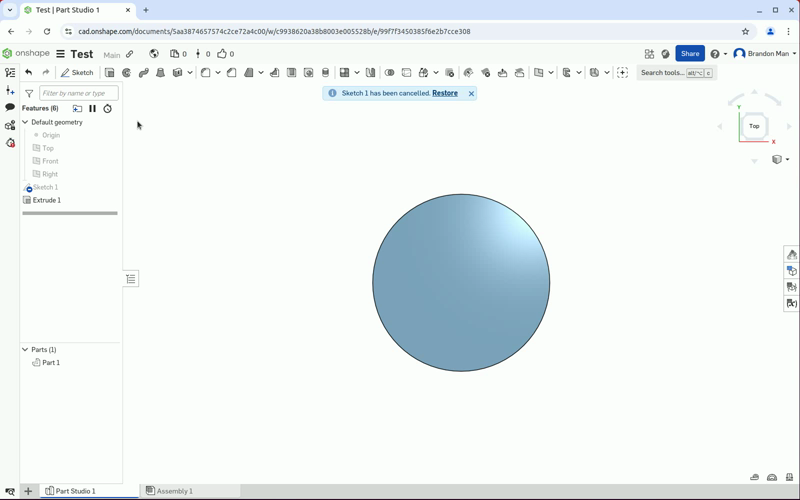
key(shift+h)
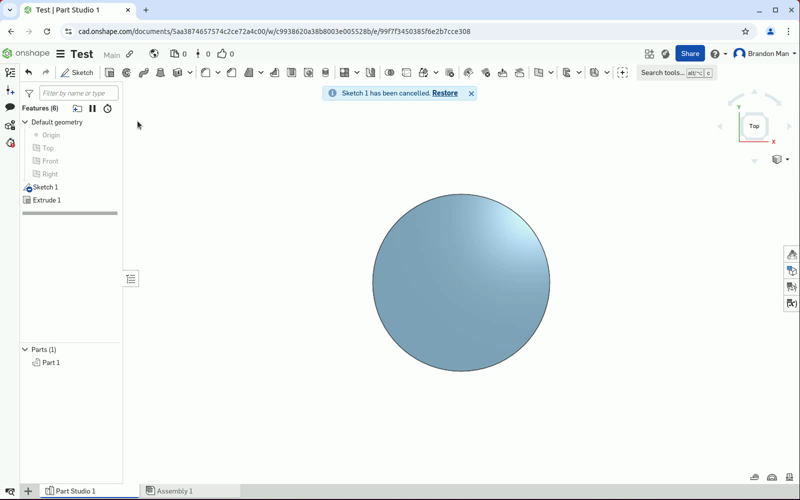
key(shift+h)
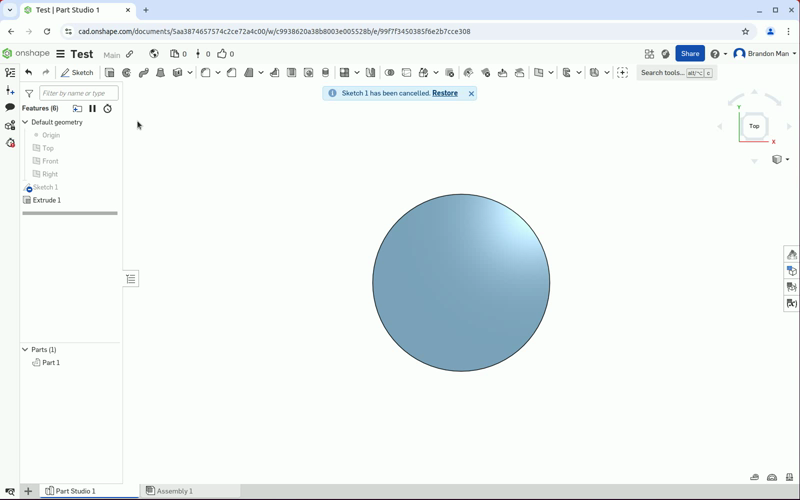
mouse_move(73, 189)
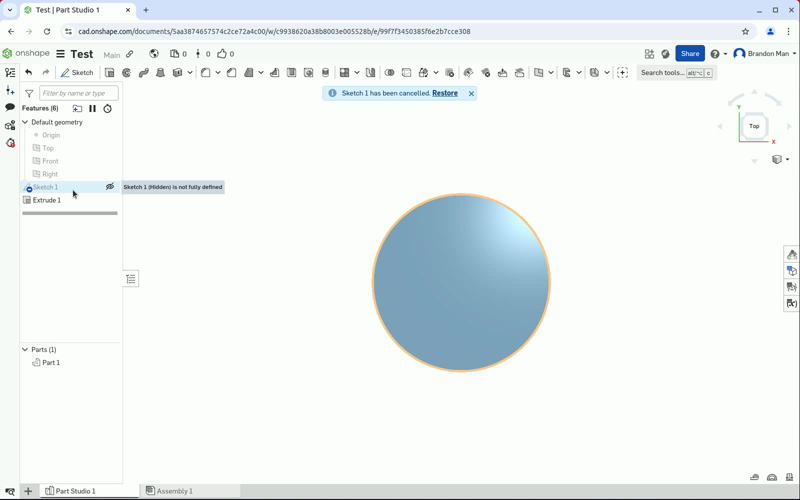
click(73, 189)
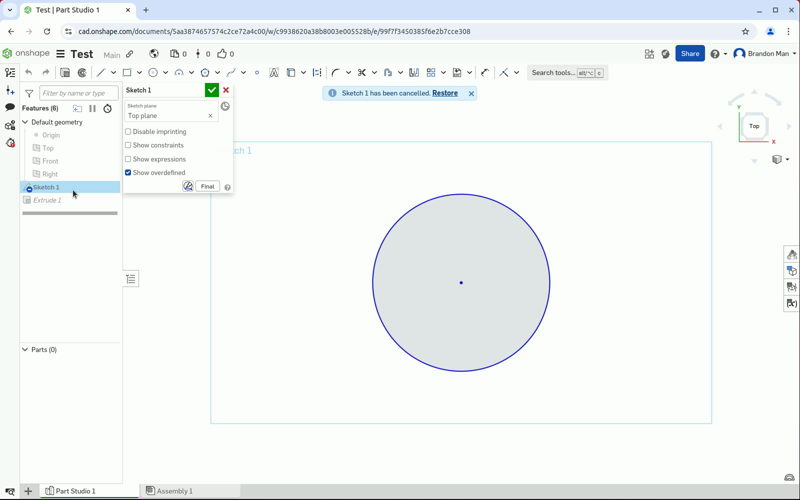
mouse_move(229, 92)
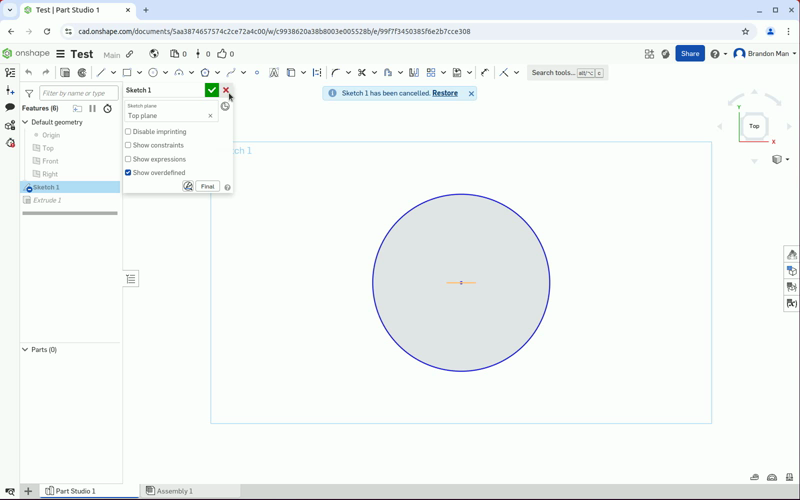
click(229, 92)
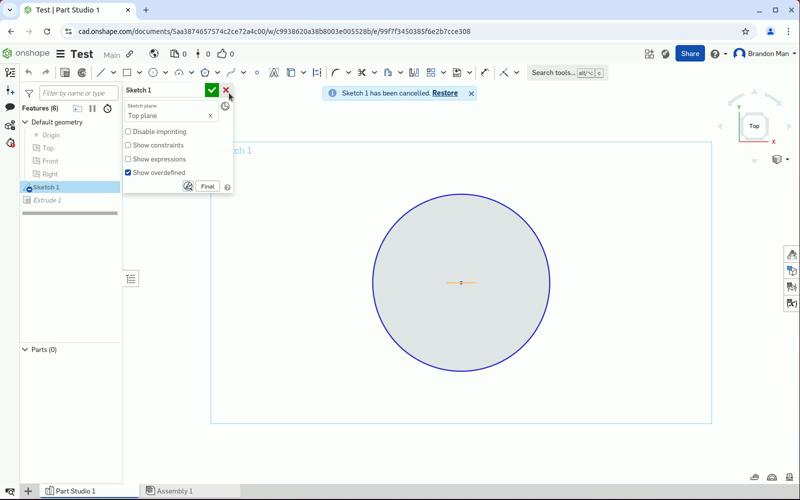
key(shift+s)
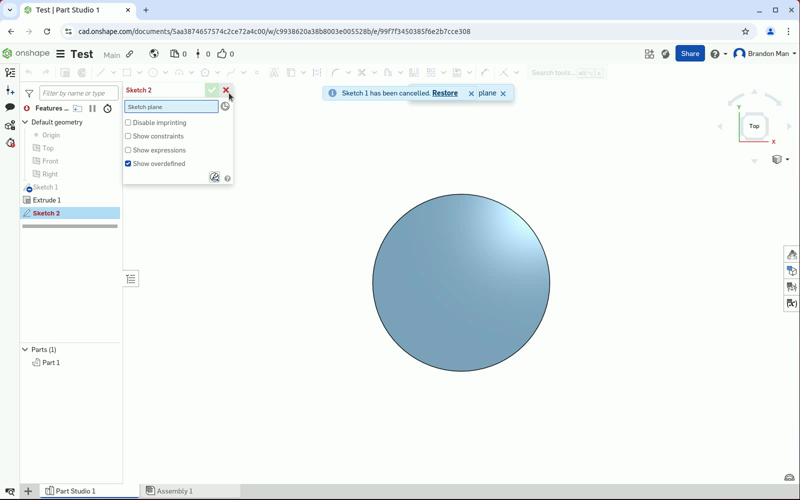
mouse_move(73, 150)
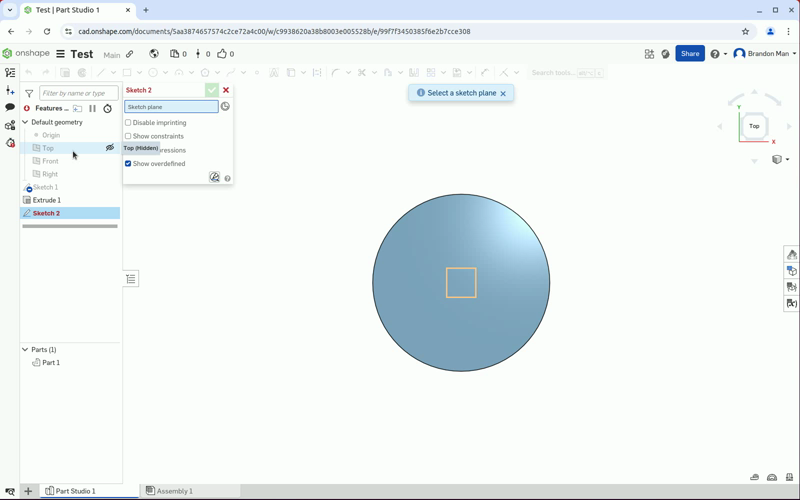
click(73, 150)
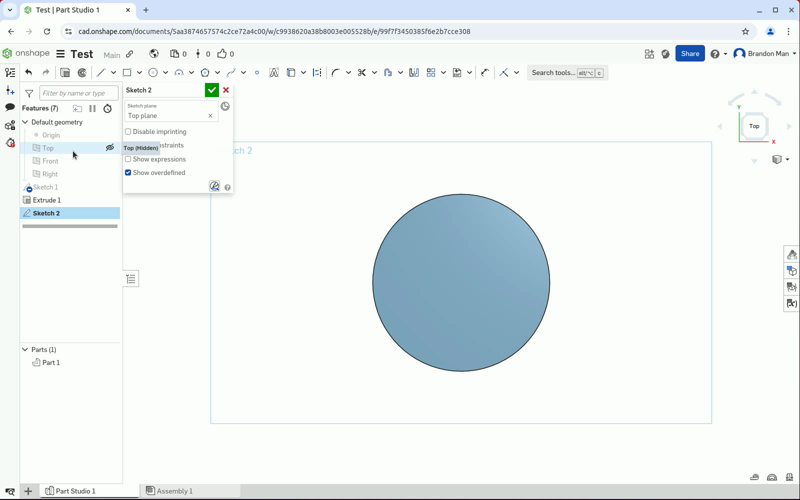
mouse_move(73, 352)
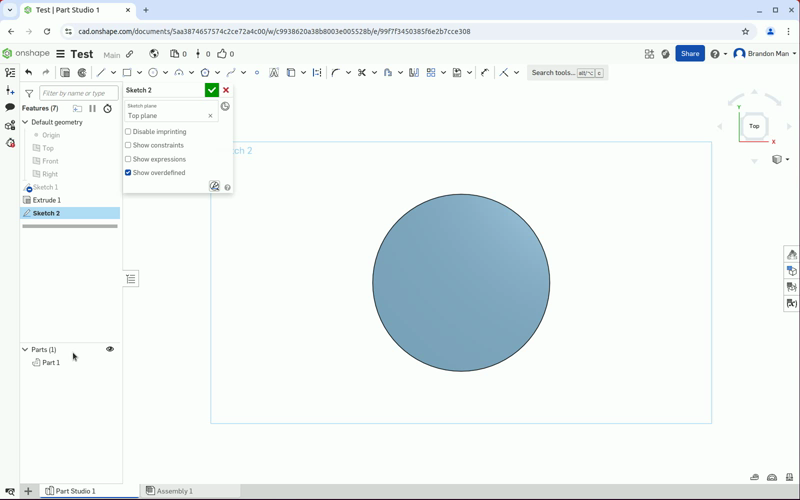
key(y)
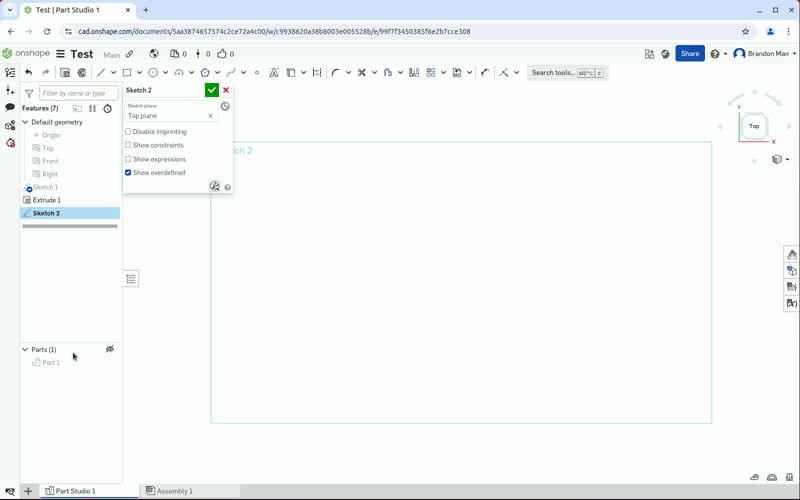
key(l)
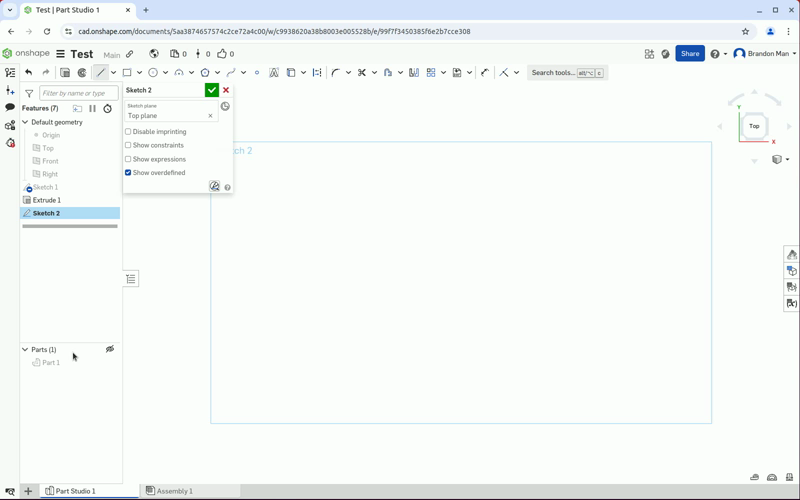
key_down(shift)
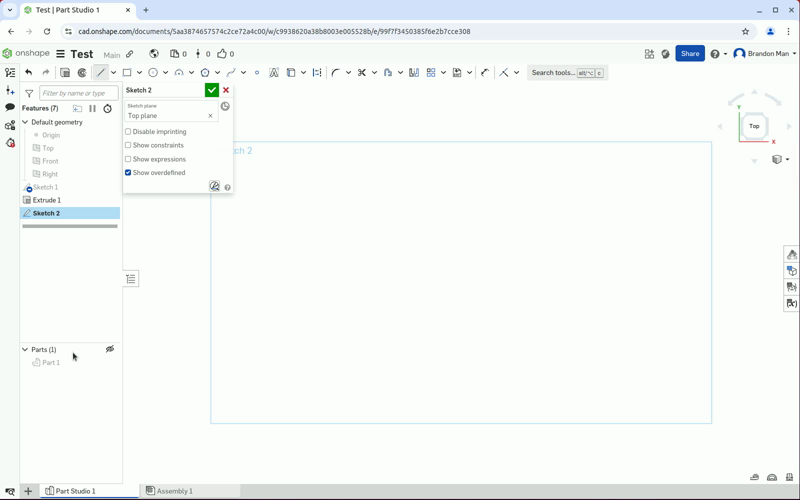
mouse_move(411, 395)
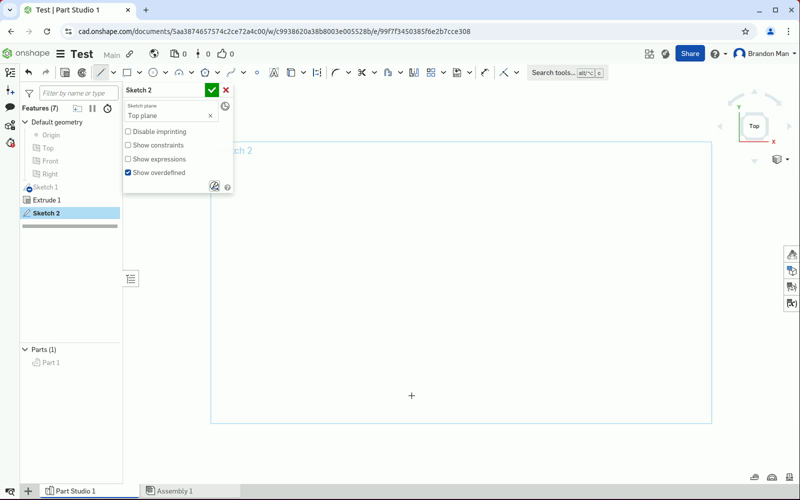
click(411, 395)
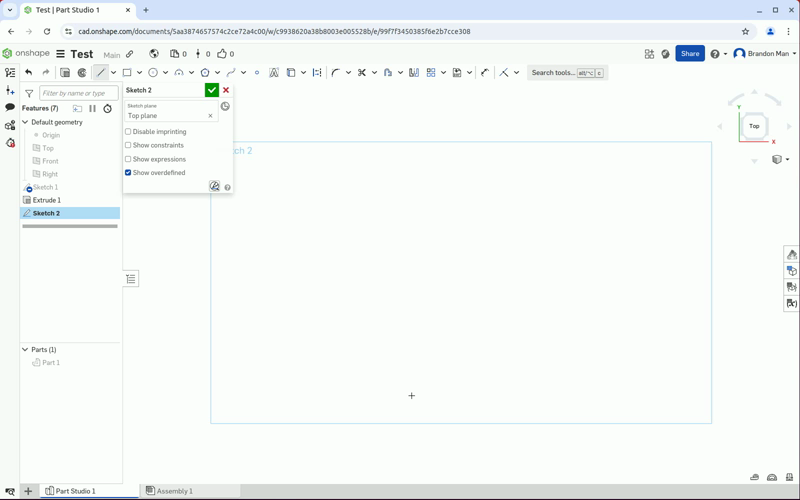
key_up(shift)
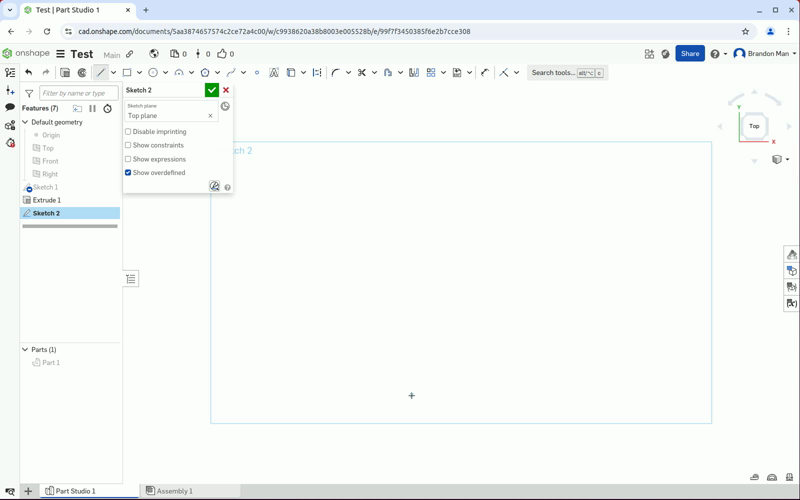
key_down(shift)
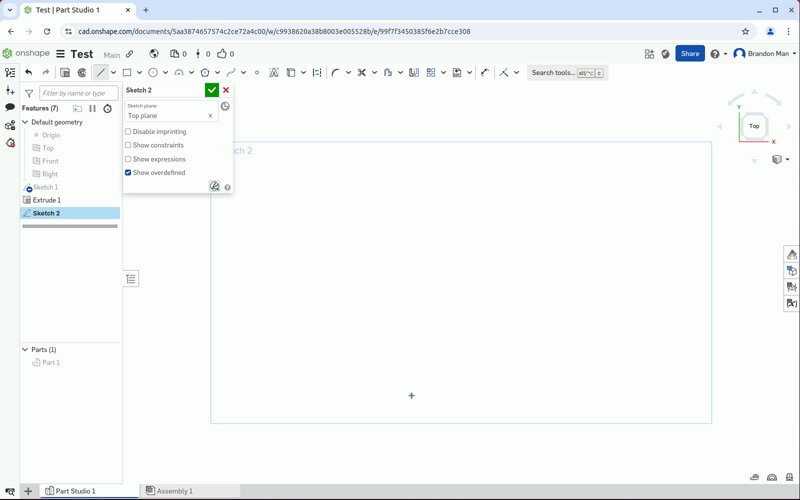
mouse_move(511, 395)
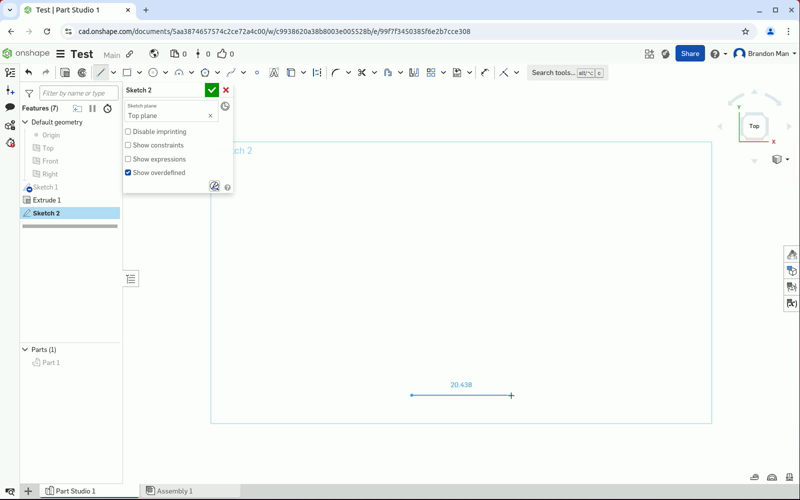
click(511, 395)
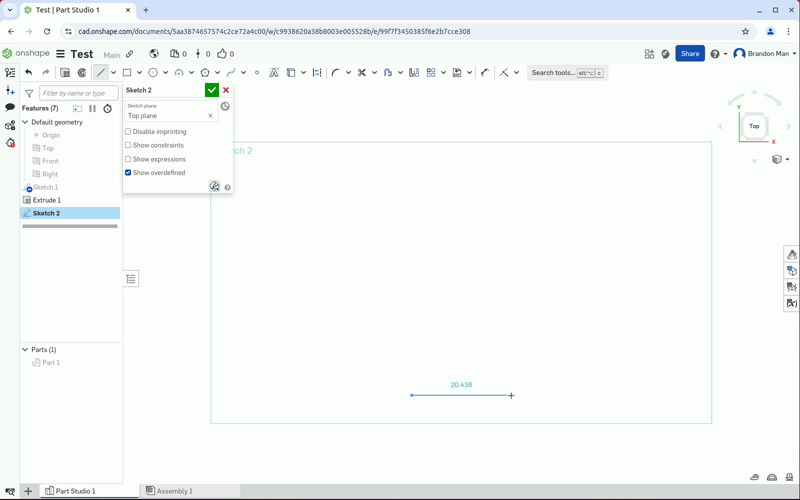
key_up(shift)
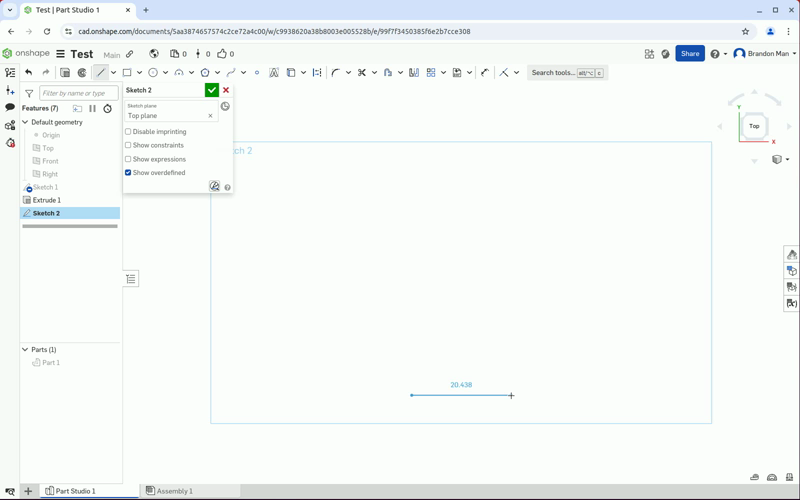
key_down(shift)
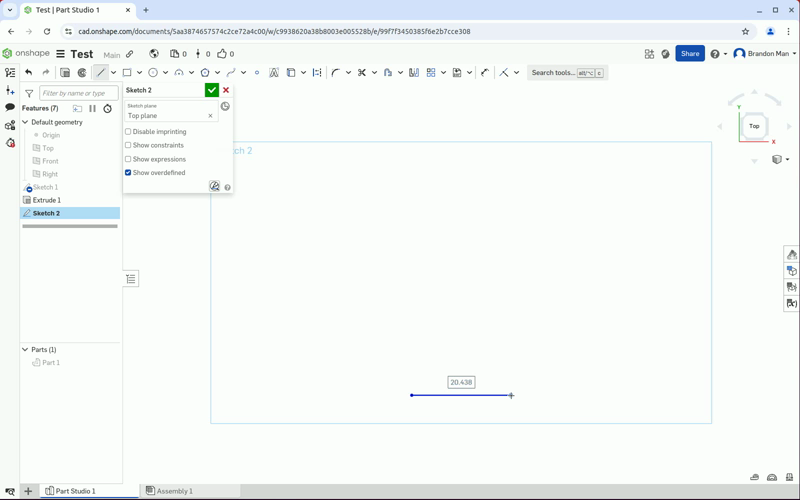
mouse_move(541, 395)
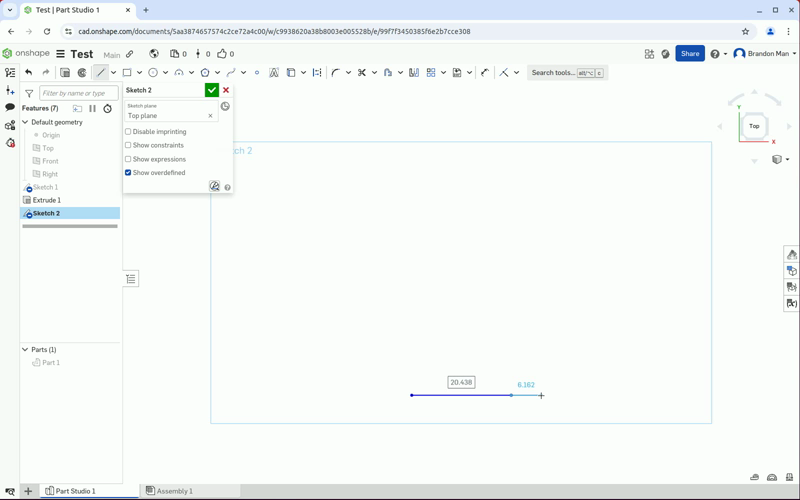
mouse_move(511, 355)
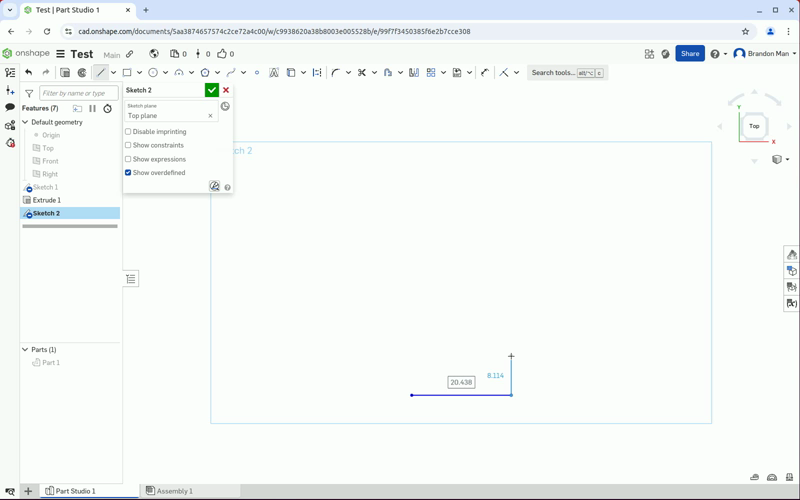
click(511, 355)
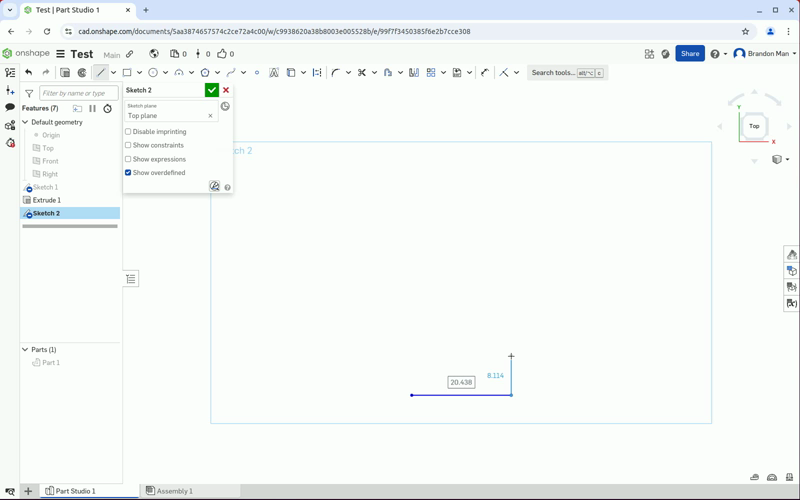
key_up(shift)
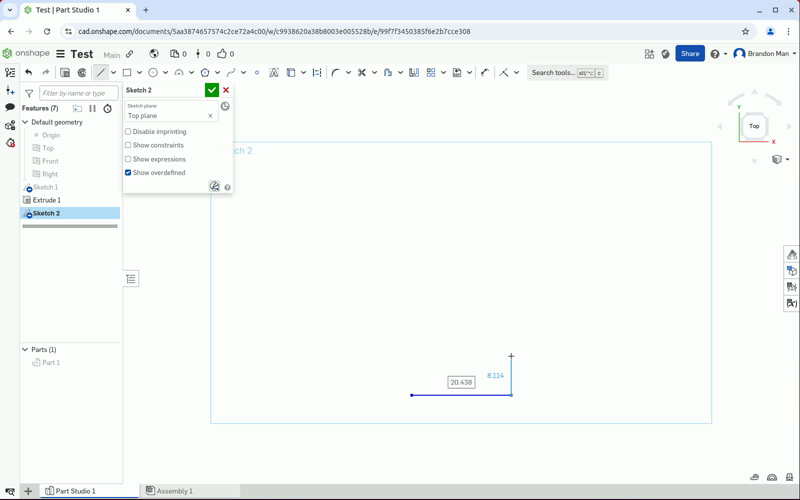
key(esc)
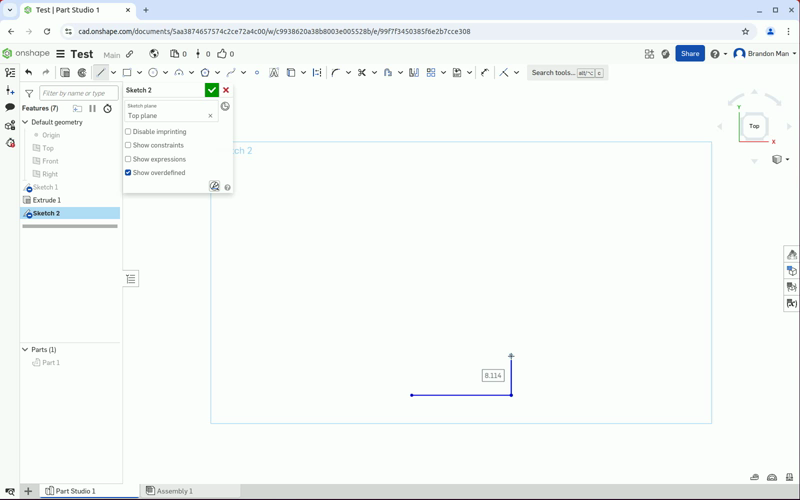
key(a)
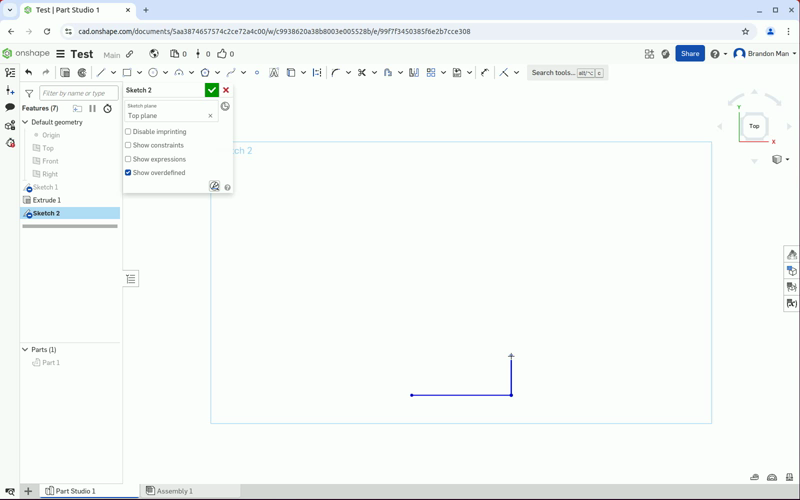
mouse_move(511, 355)
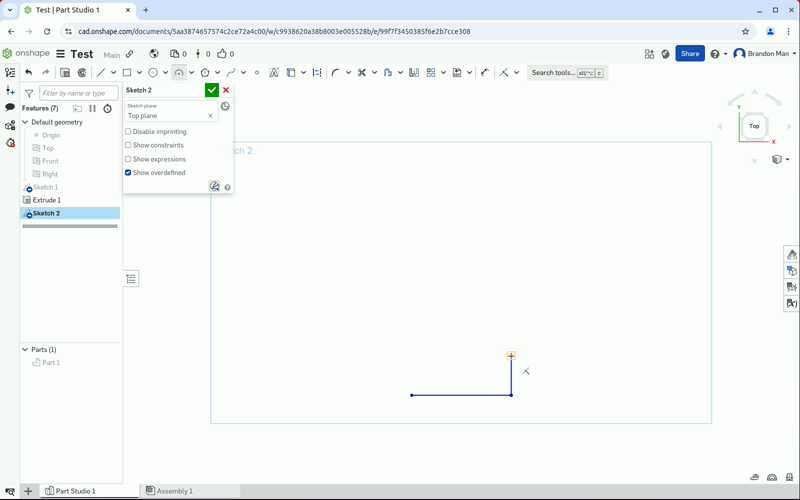
click(511, 355)
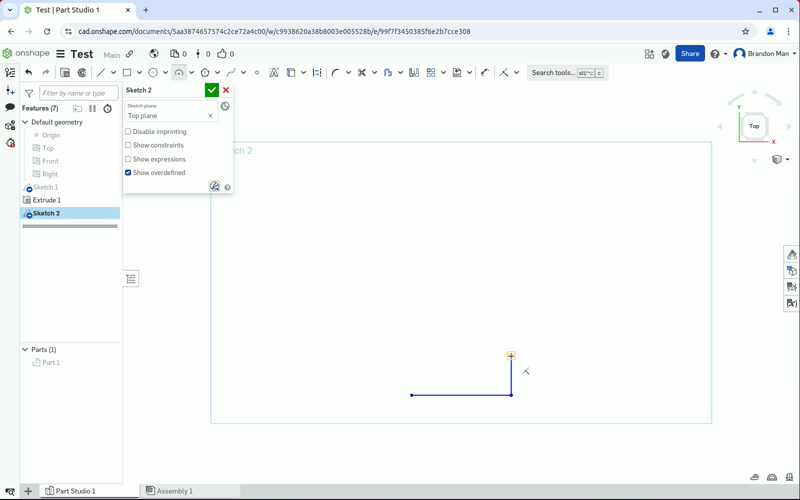
key_down(shift)
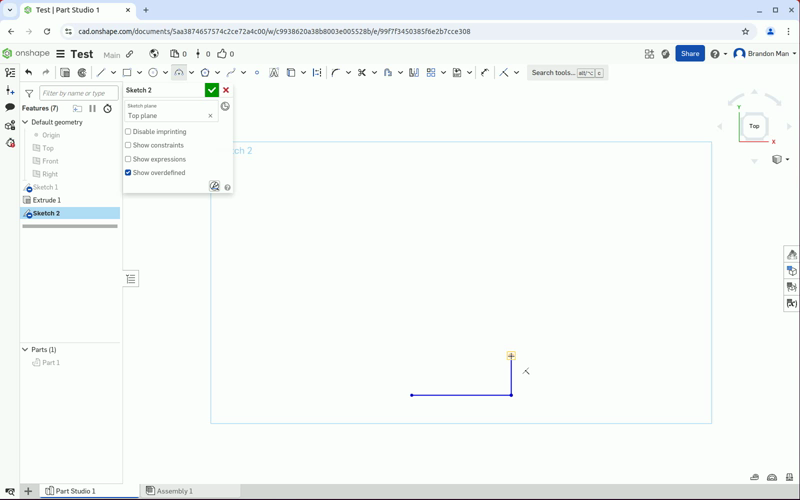
mouse_move(411, 355)
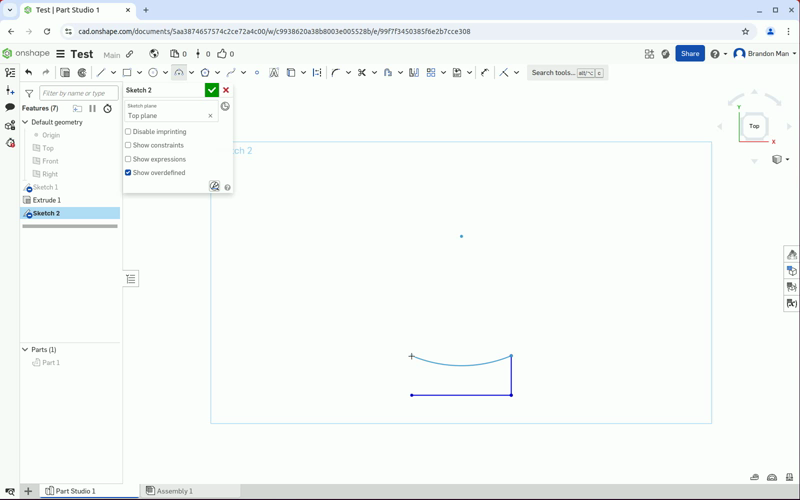
click(411, 355)
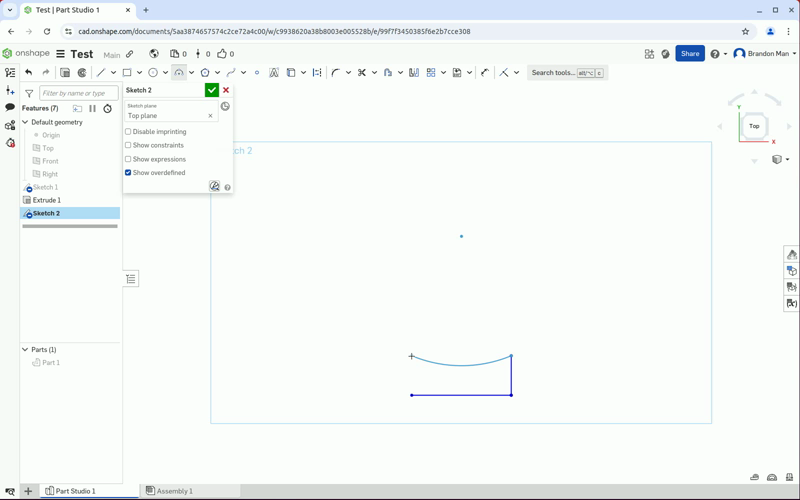
mouse_move(461, 371)
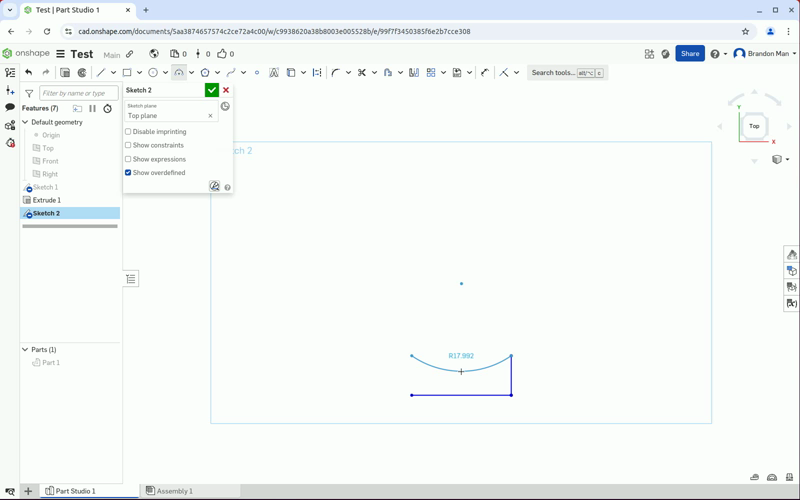
click(461, 371)
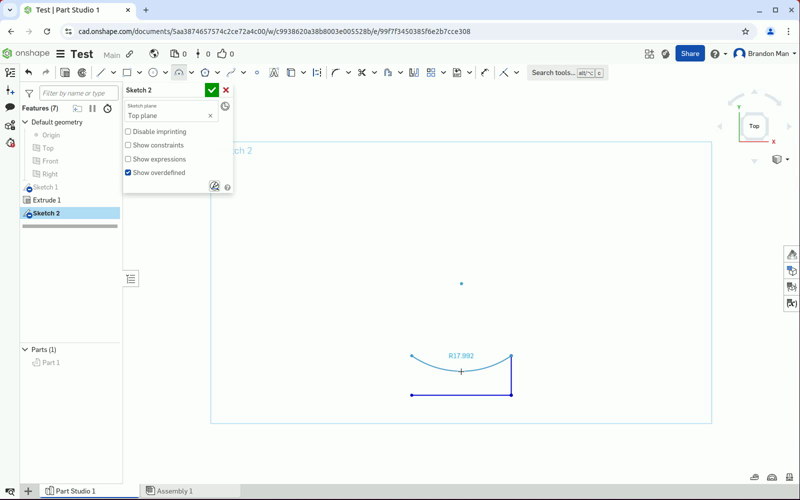
key_up(shift)
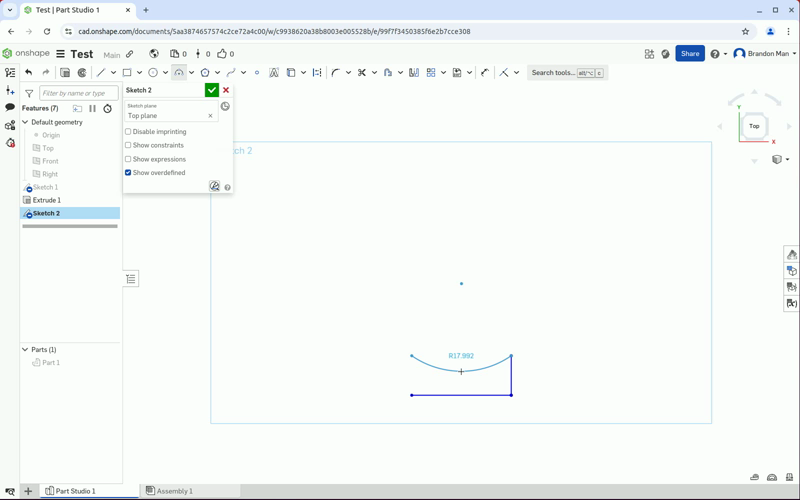
key(esc)
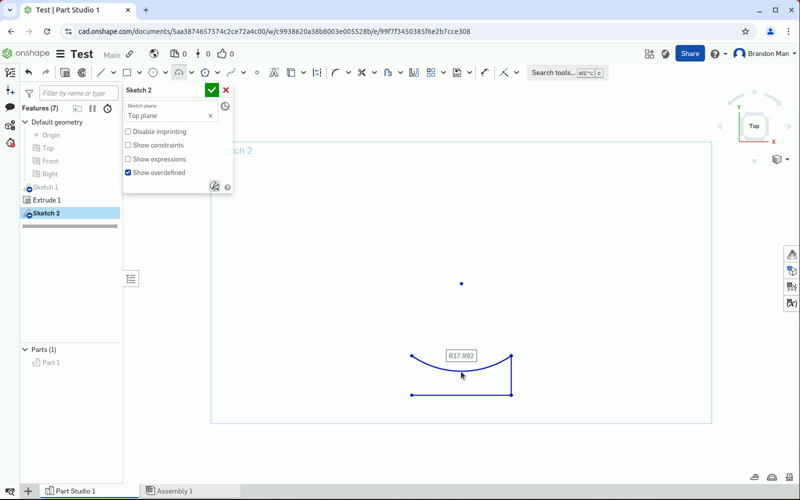
key(l)
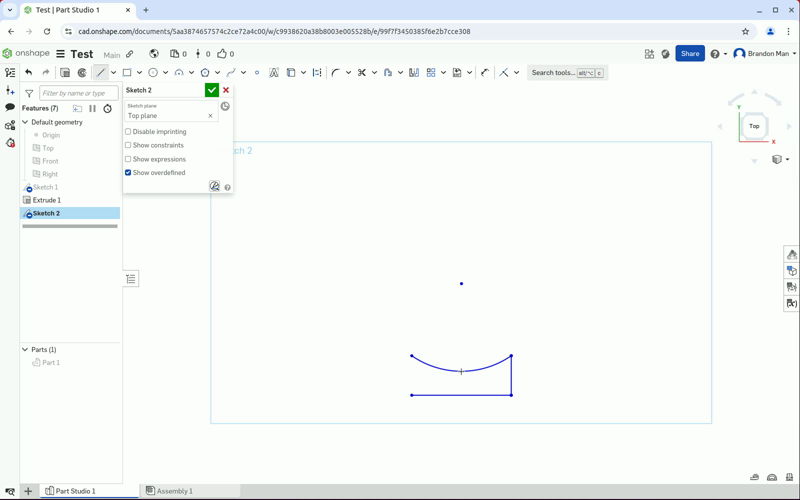
mouse_move(411, 355)
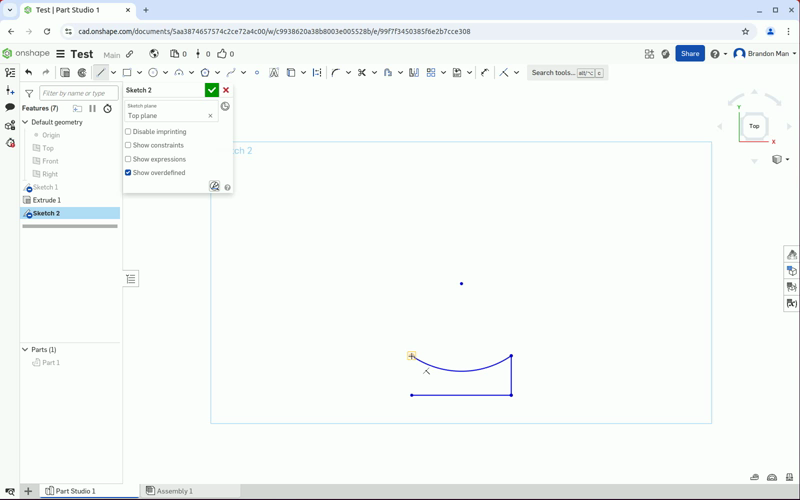
click(411, 355)
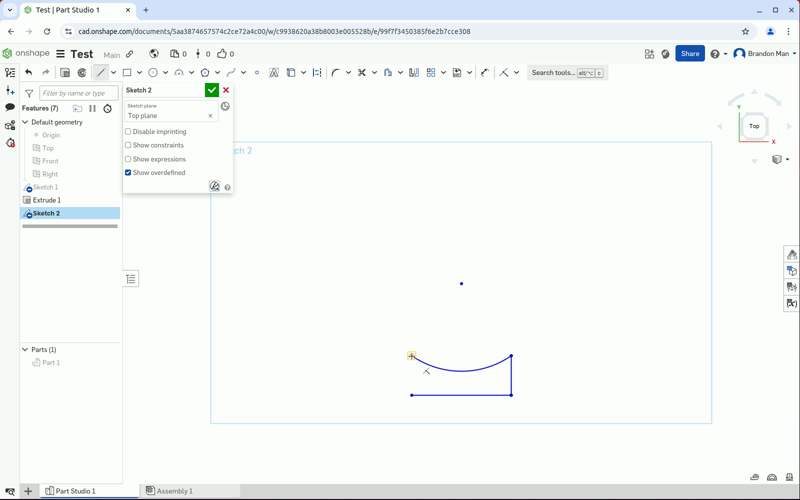
mouse_move(441, 355)
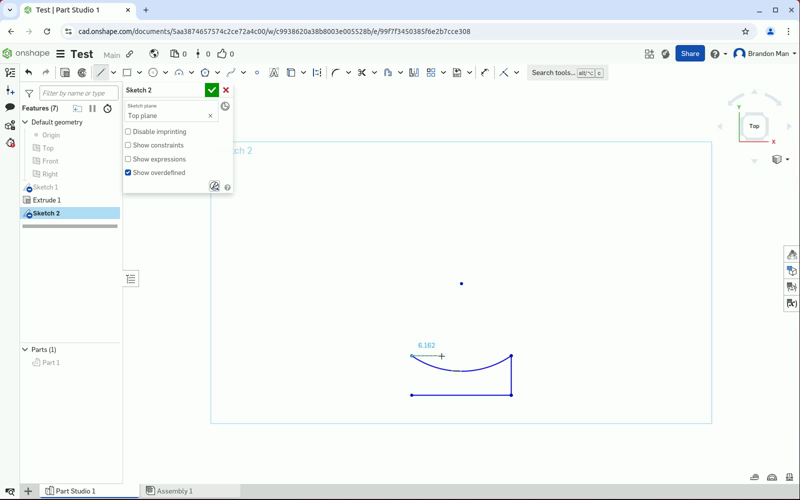
key_down(shift)
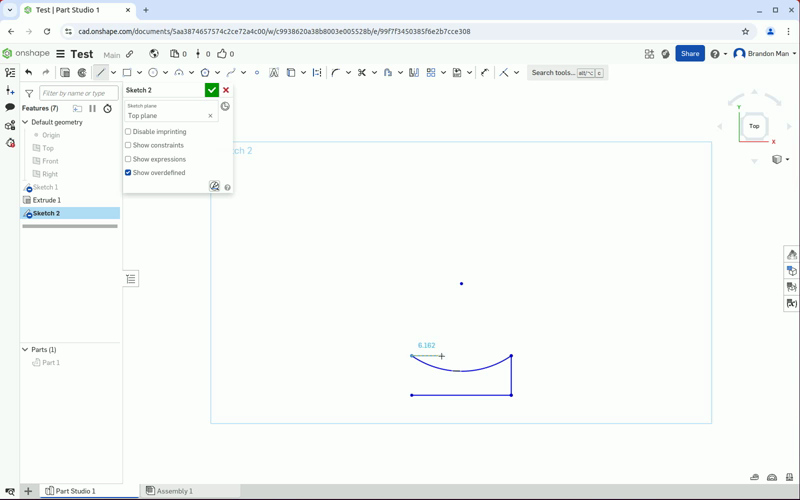
mouse_move(411, 395)
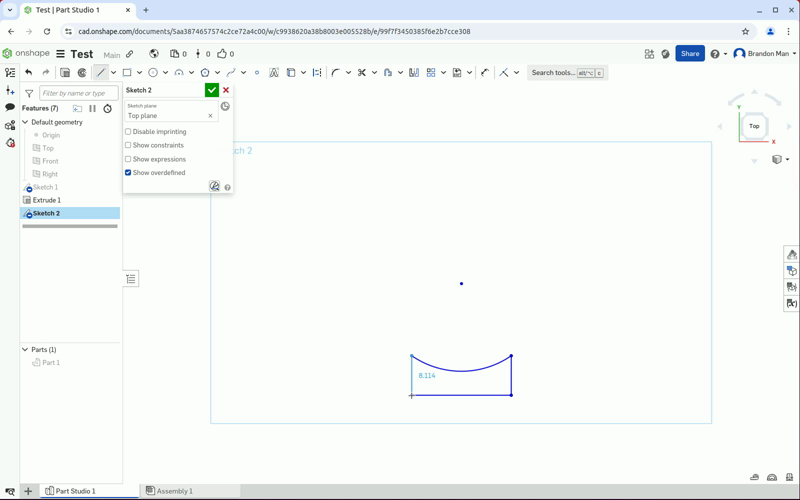
key_up(shift)
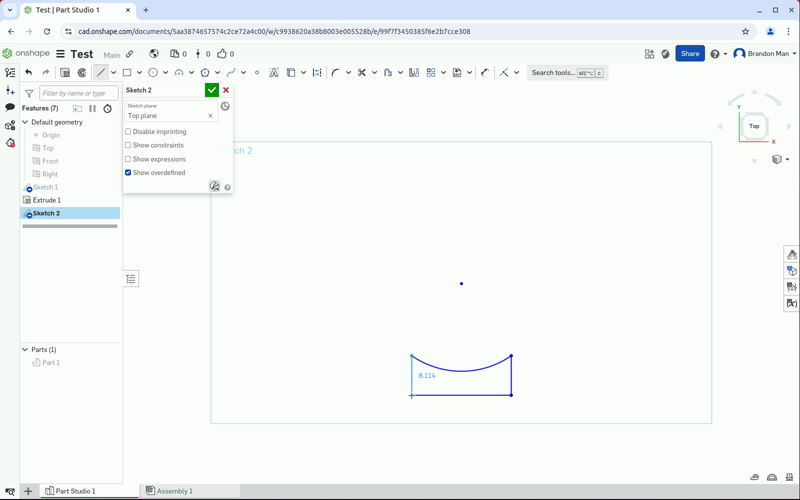
click(411, 395)
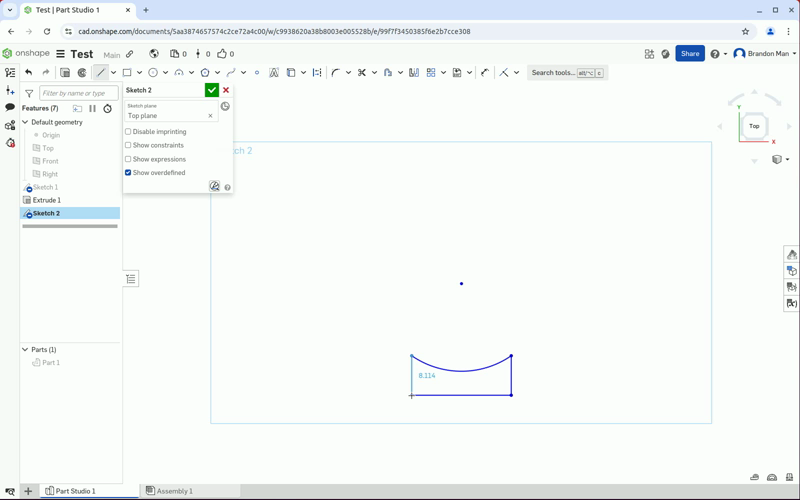
key(esc)
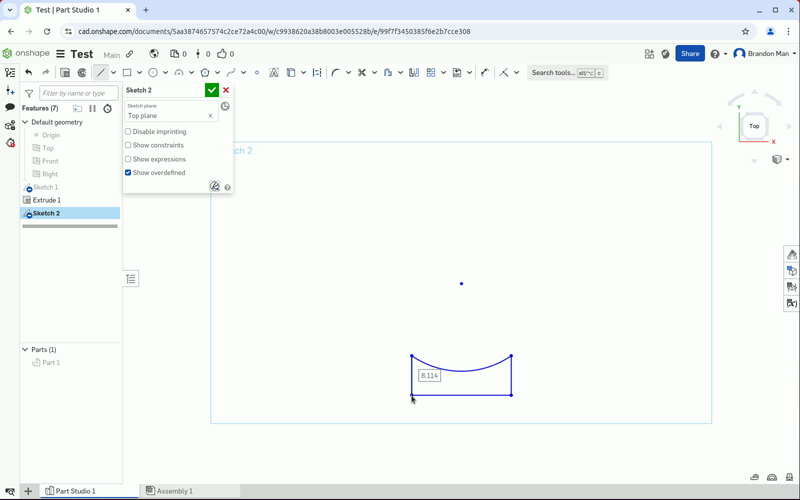
mouse_move(475, 382)
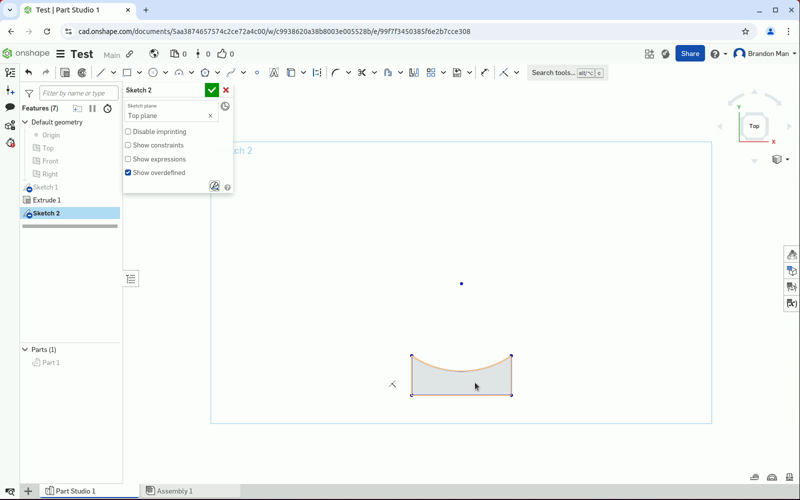
click(475, 382)
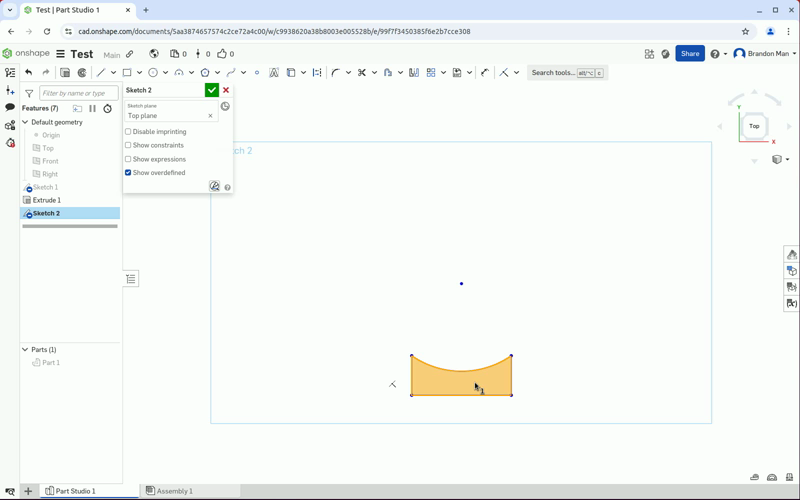
mouse_move(73, 352)
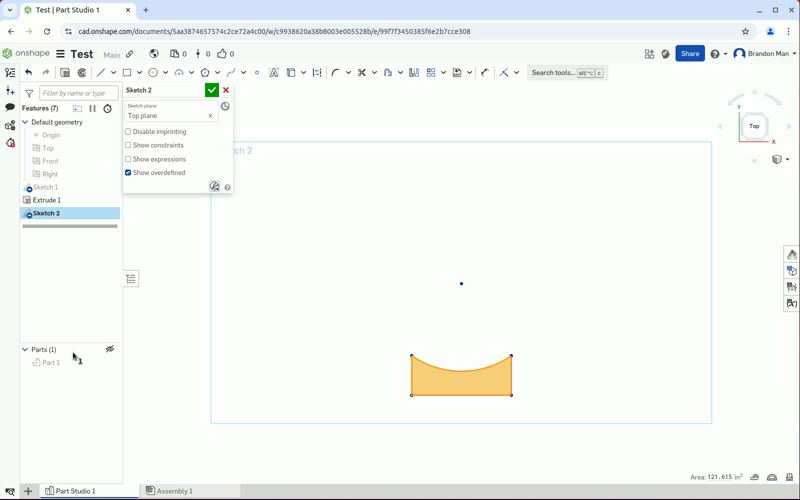
key(shift+y)
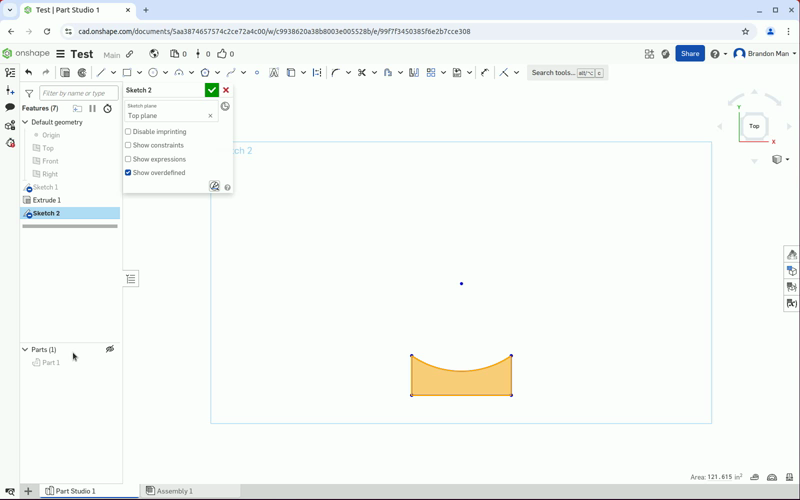
key(shift+e)
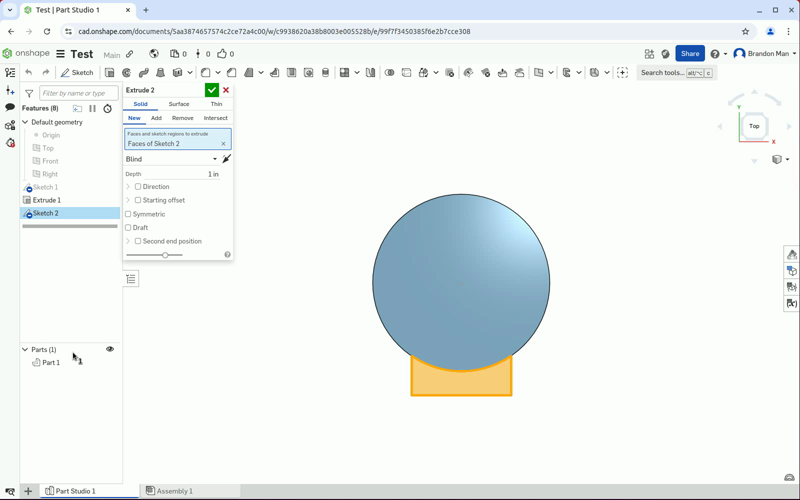
mouse_move(143, 106)
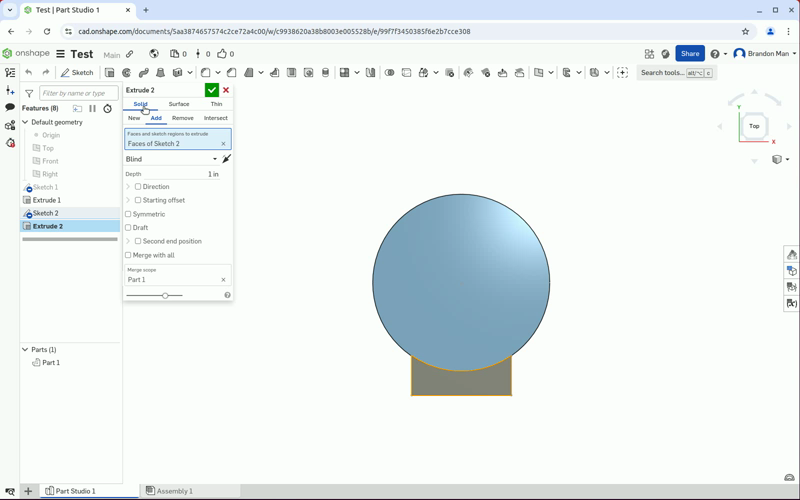
click(143, 106)
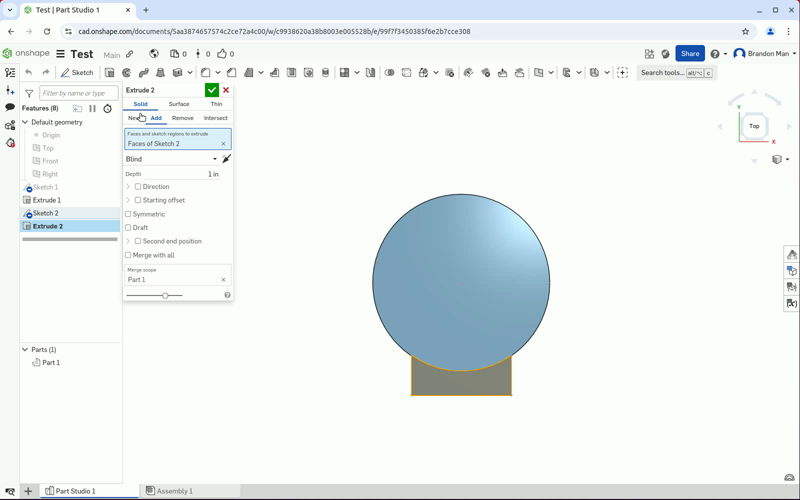
mouse_move(137, 120)
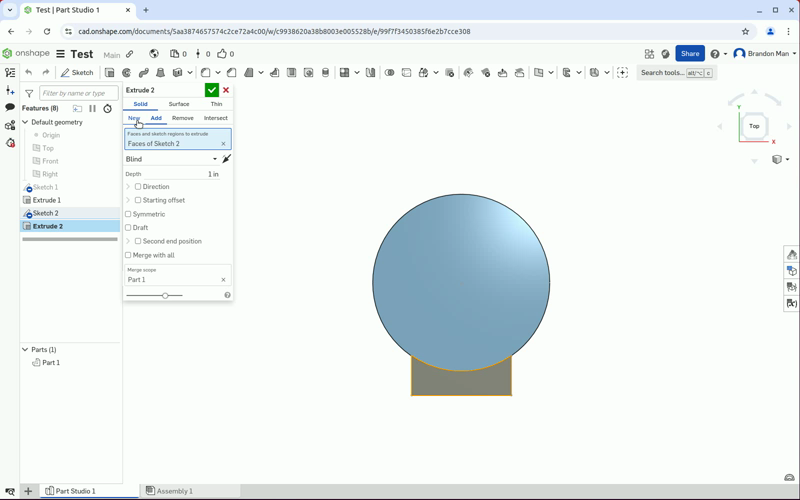
click(137, 120)
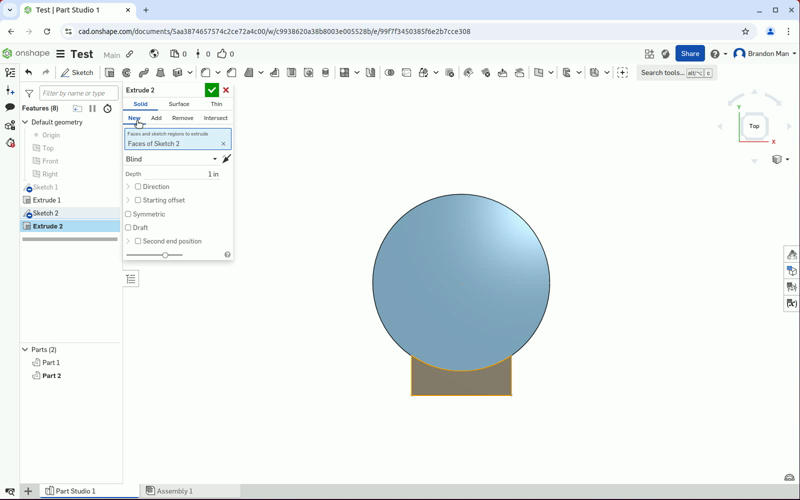
key(tab, 4)
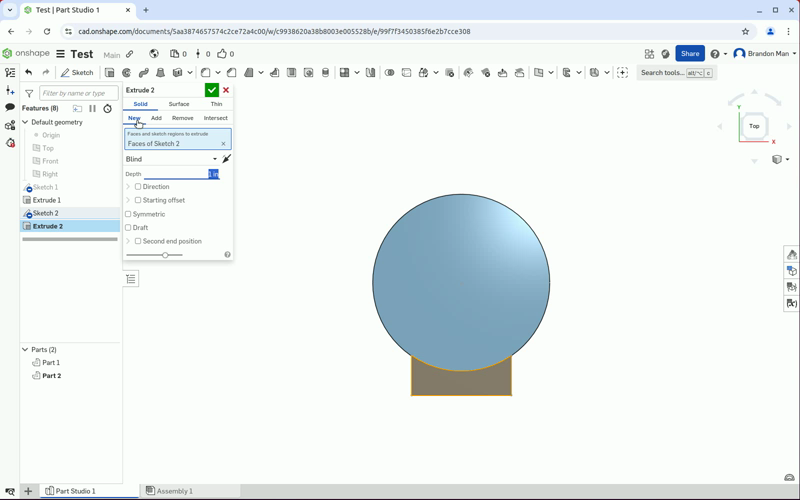
text(9.628)
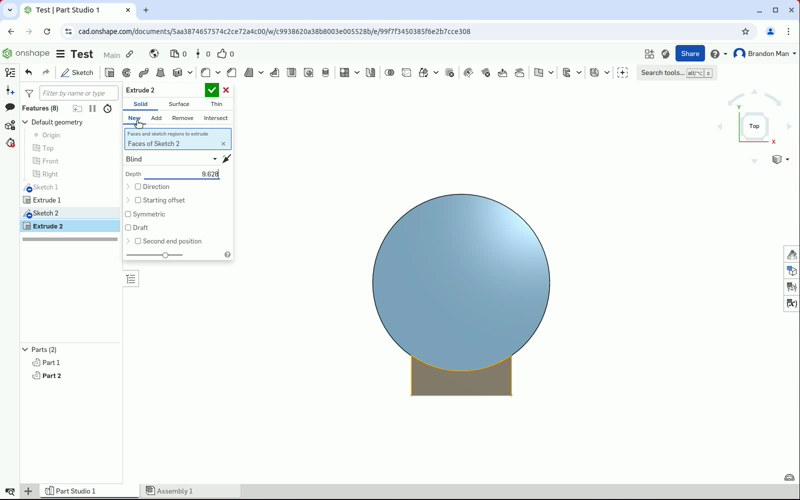
key(tab, 3)
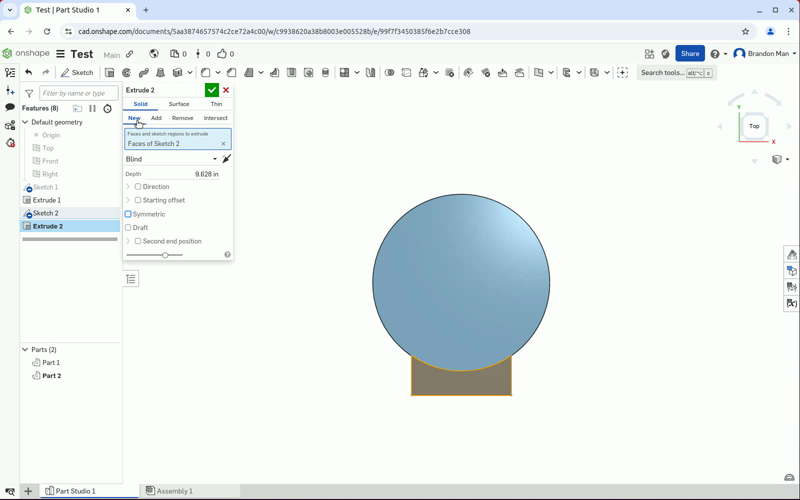
key(space)
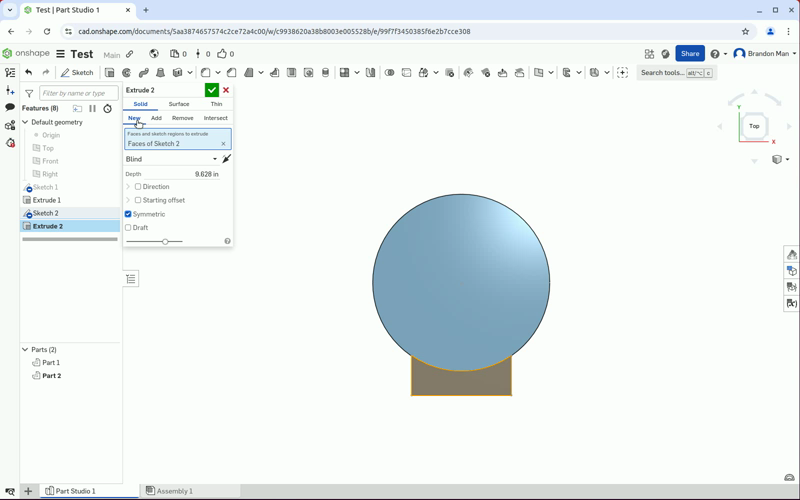
key(enter)
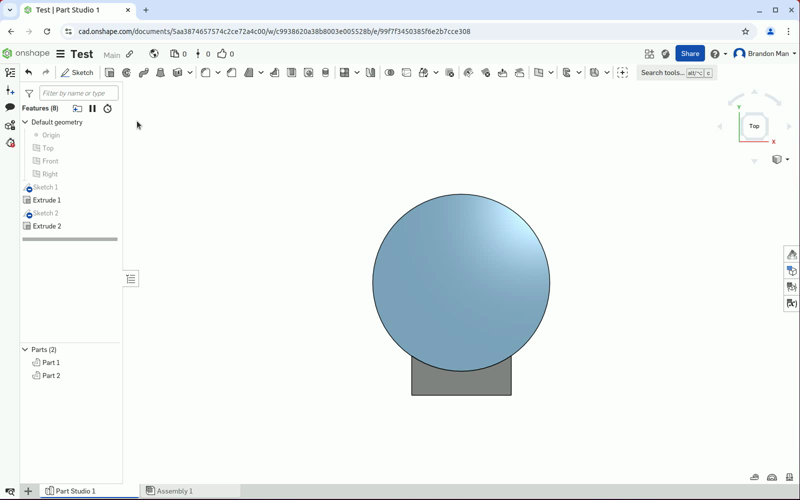
key(shift+h)
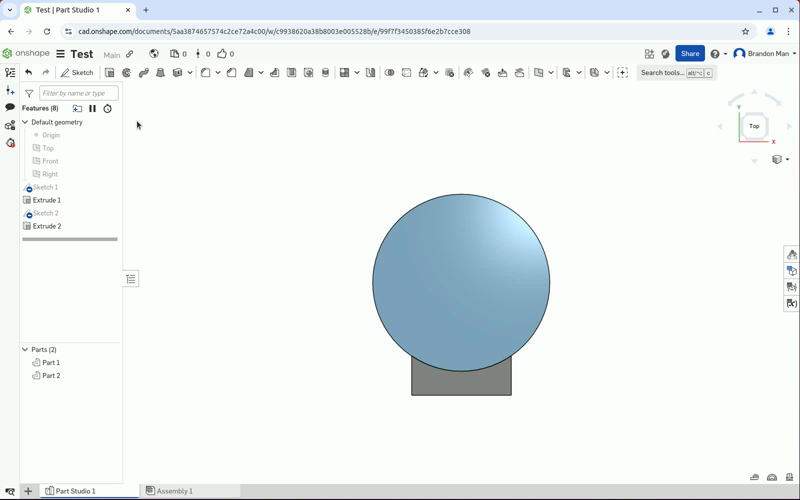
key(shift+h)
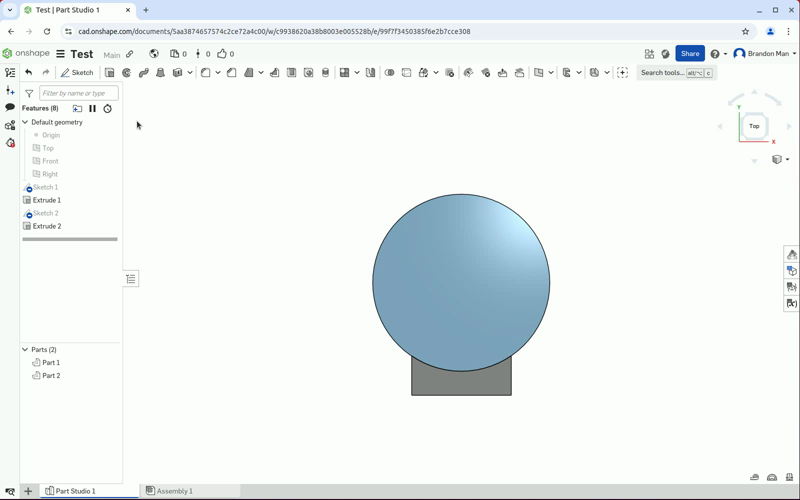
mouse_move(73, 189)
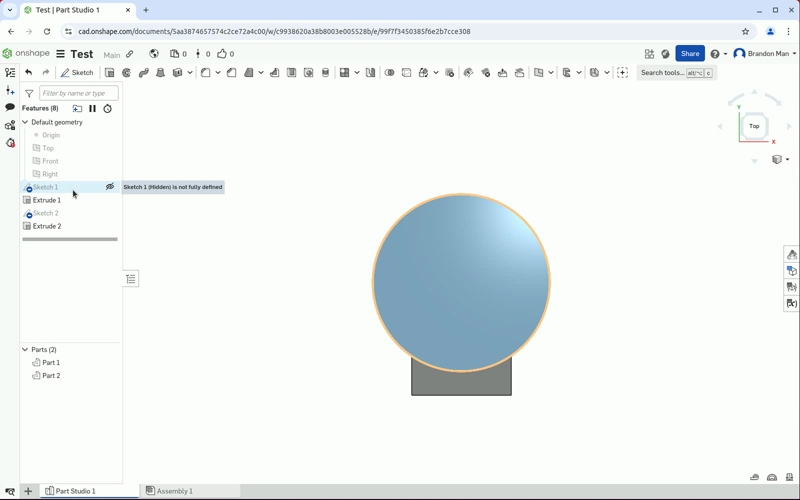
click(73, 189)
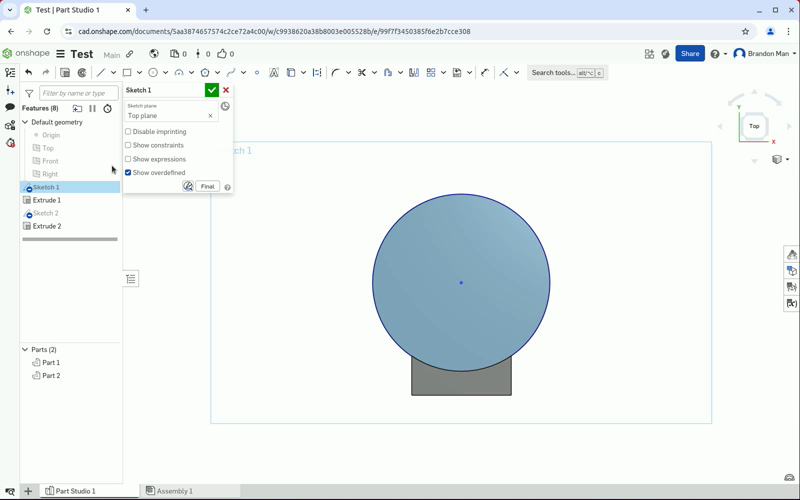
mouse_move(229, 92)
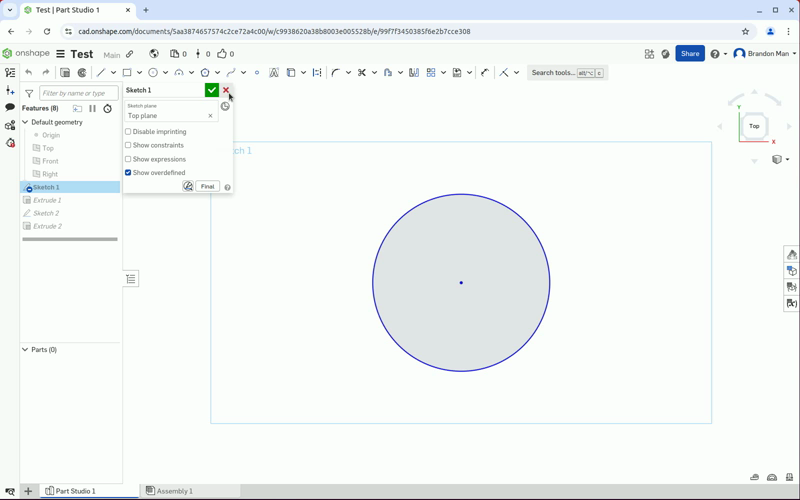
click(229, 92)
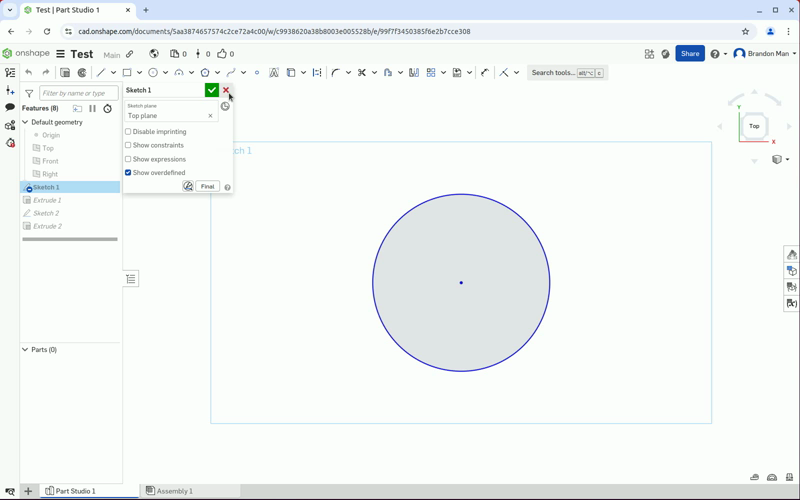
key(shift+s)
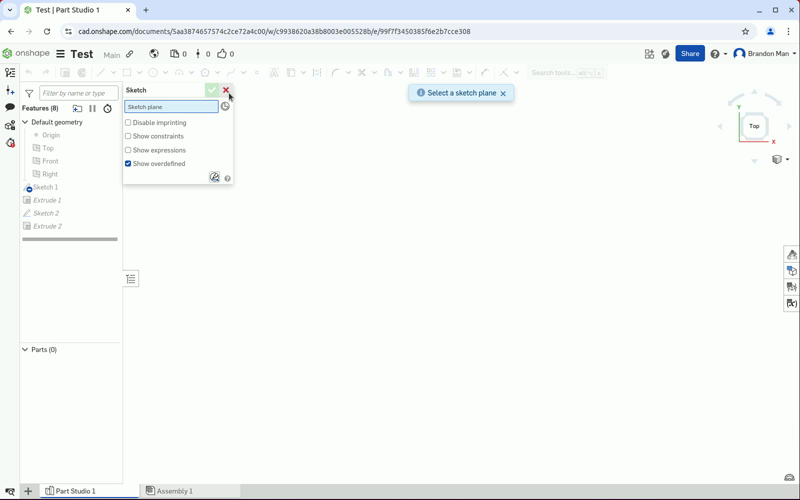
mouse_move(73, 150)
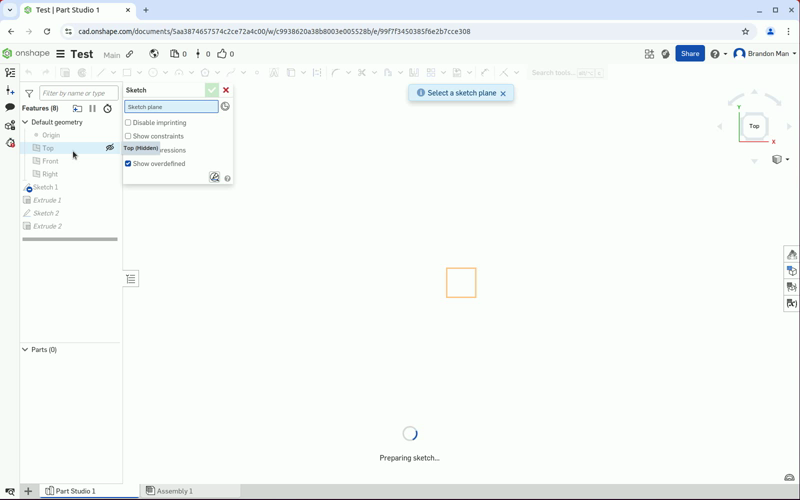
click(73, 150)
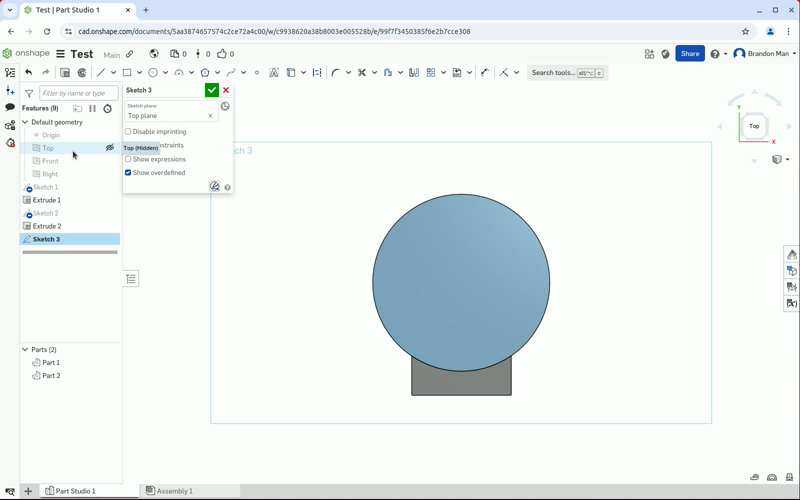
mouse_move(73, 352)
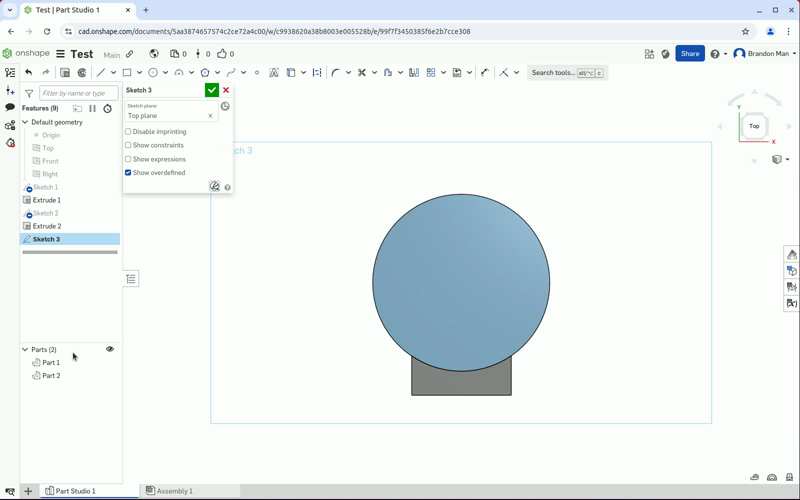
key(y)
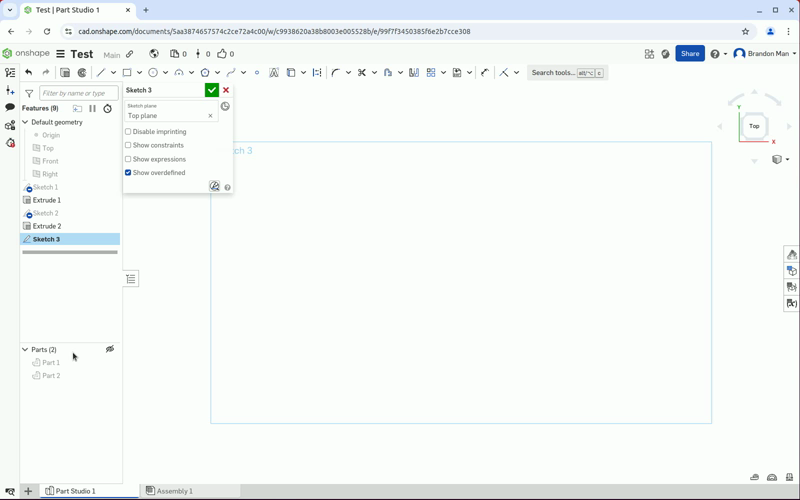
key(c)
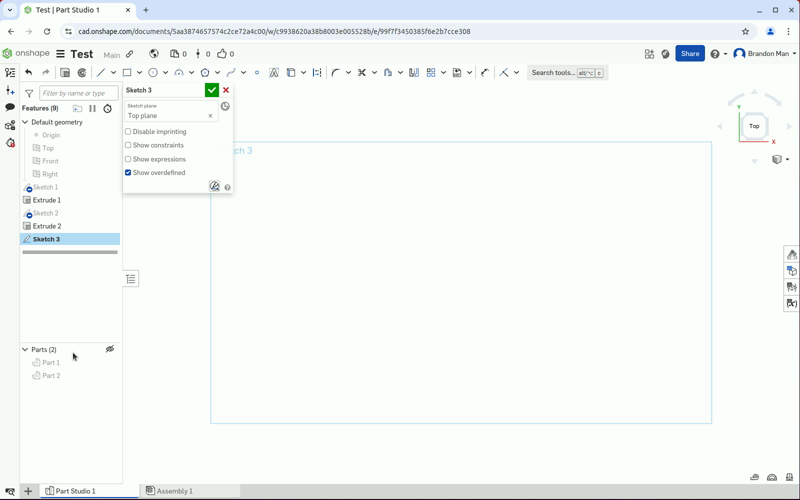
key_down(shift)
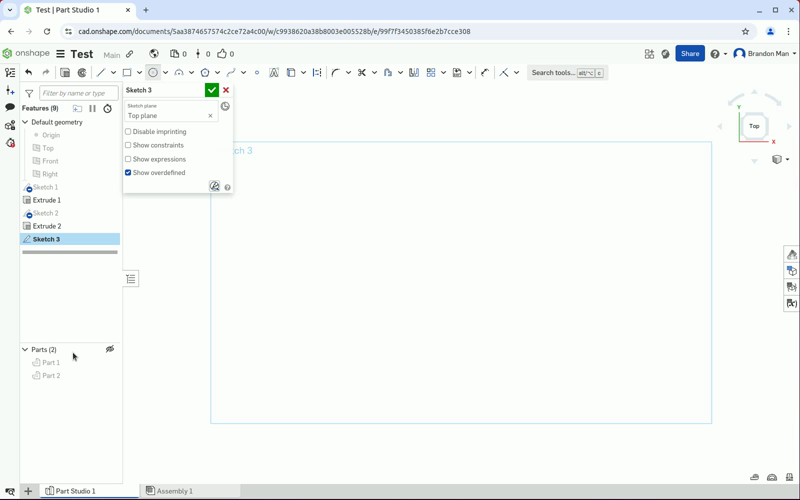
mouse_move(460, 282)
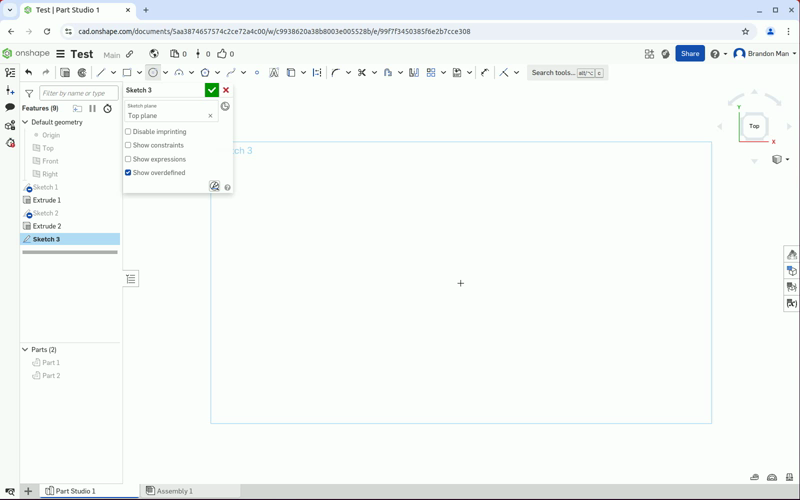
click(460, 282)
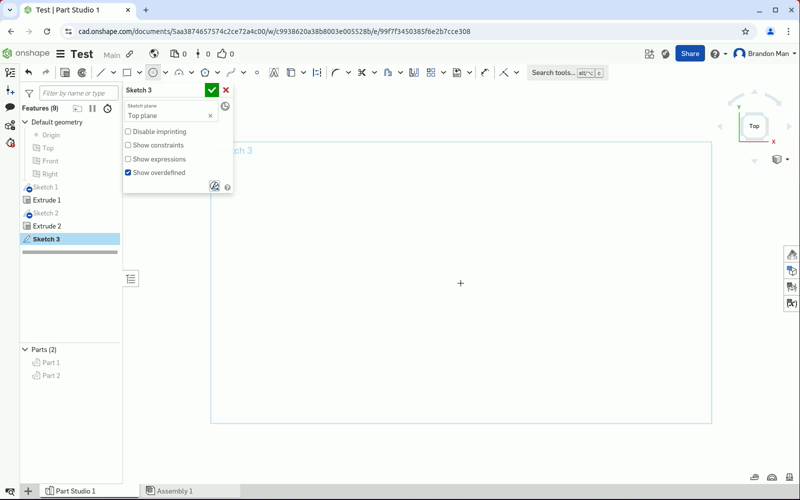
key_up(shift)
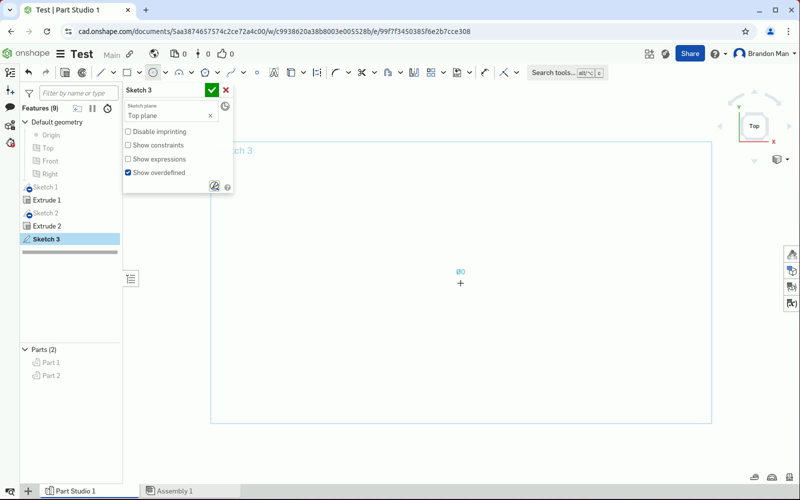
mouse_move(542, 282)
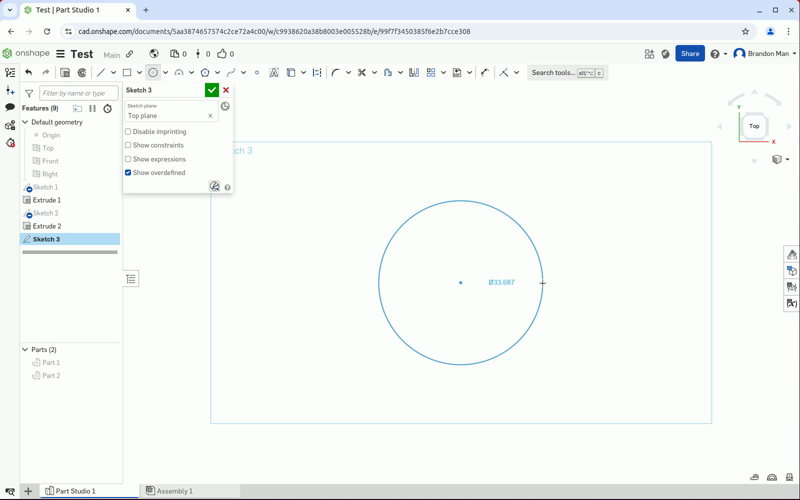
click(542, 282)
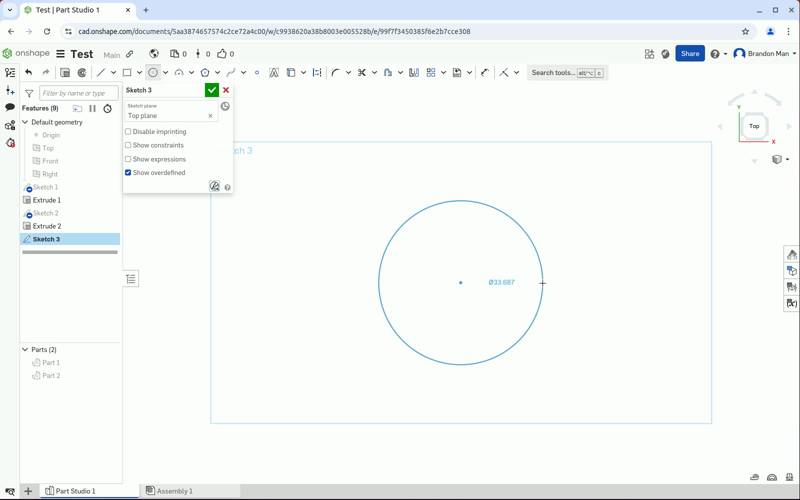
key(esc)
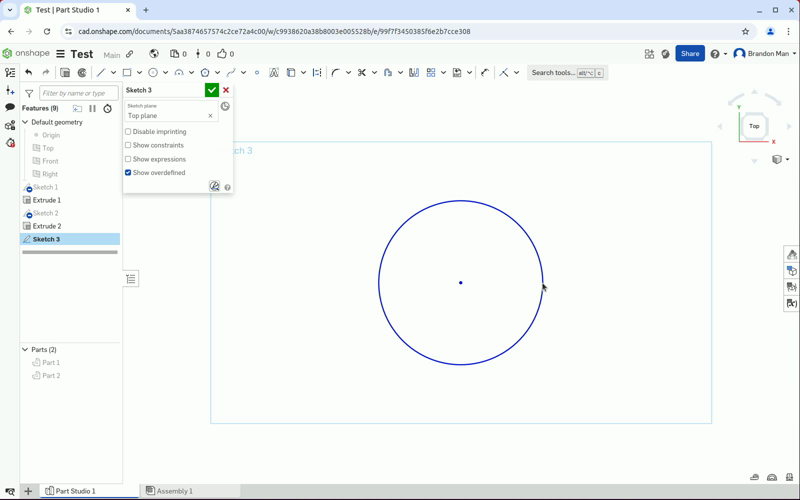
mouse_move(402, 312)
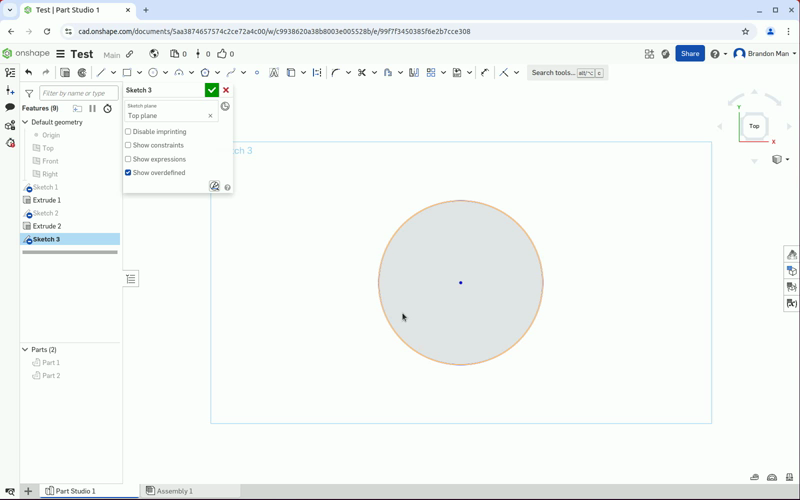
click(402, 312)
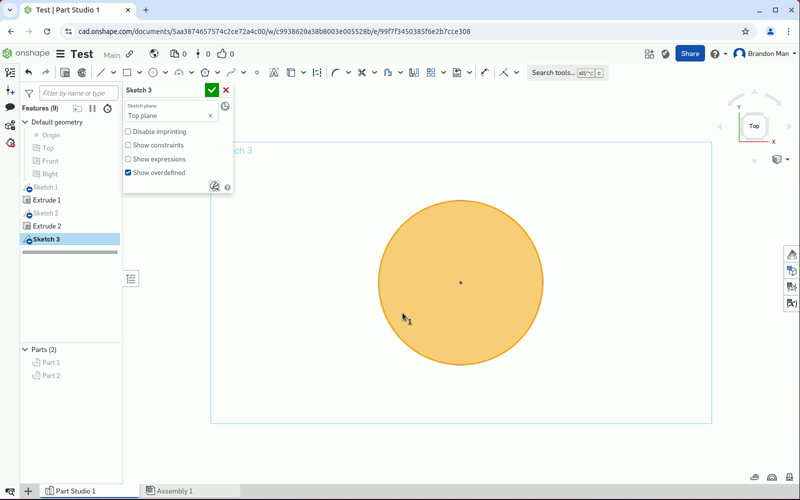
mouse_move(73, 352)
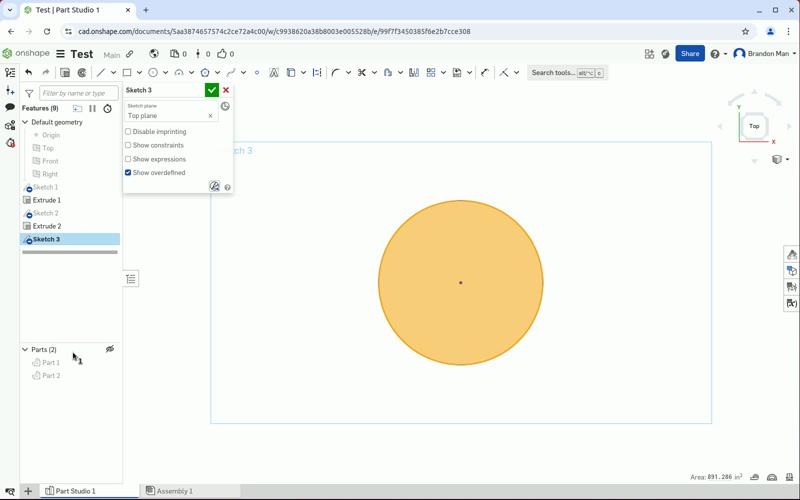
key(shift+y)
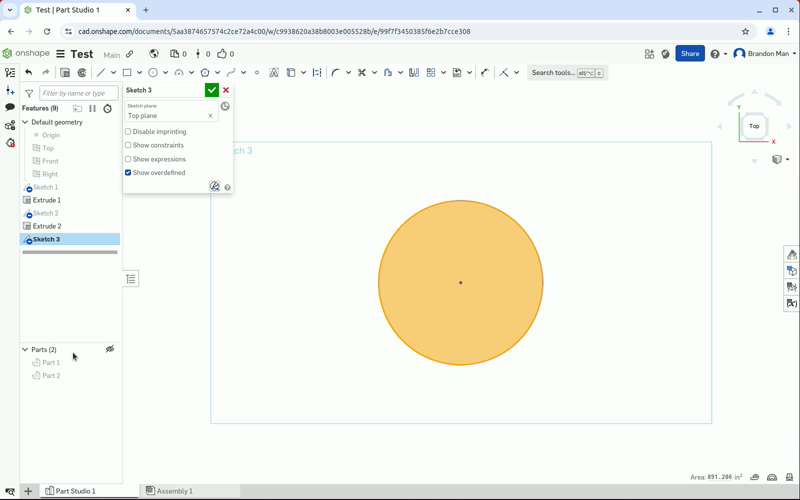
key(shift+e)
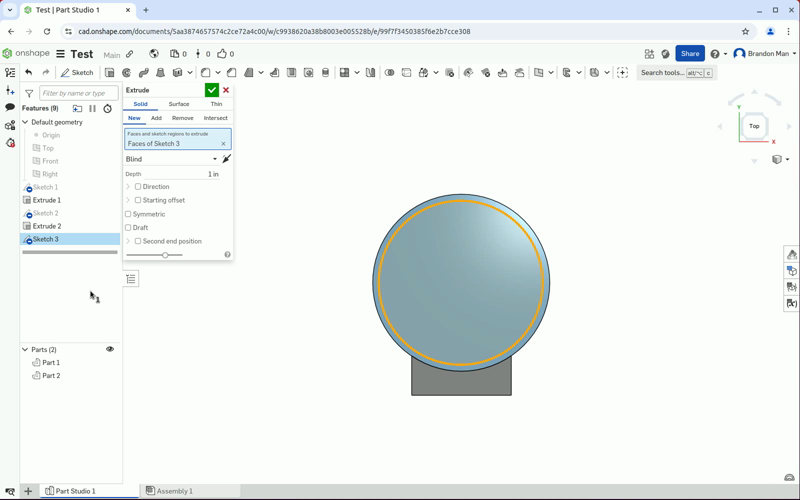
mouse_move(143, 106)
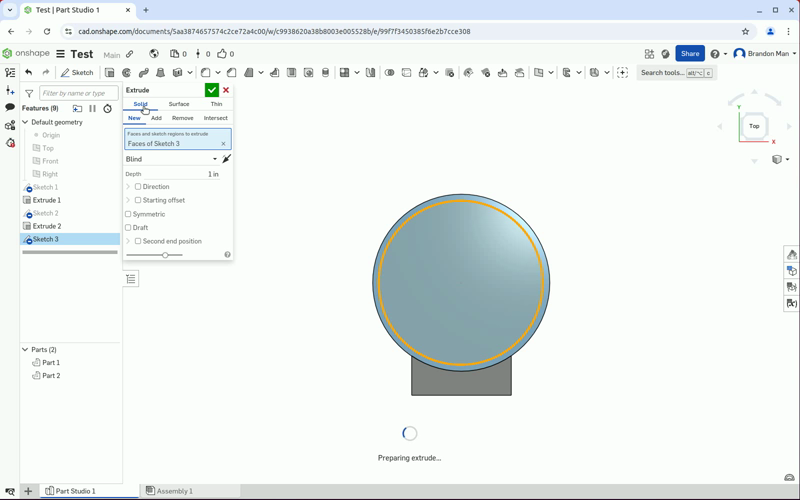
click(143, 106)
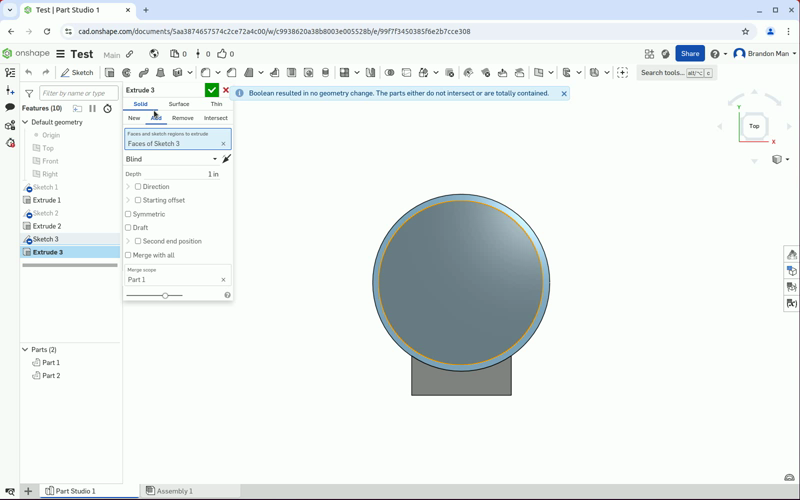
mouse_move(186, 120)
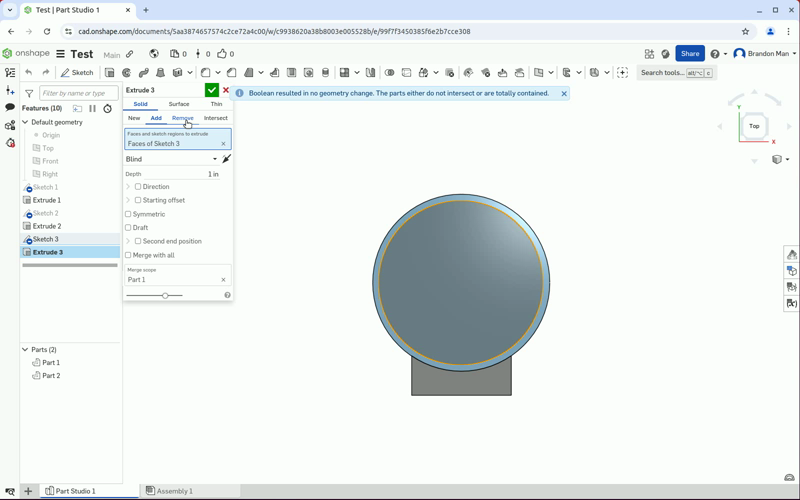
click(186, 120)
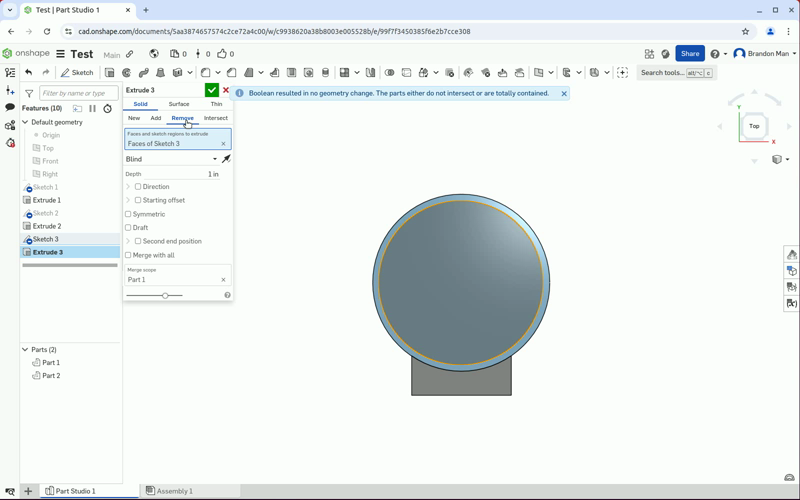
key(tab, 4)
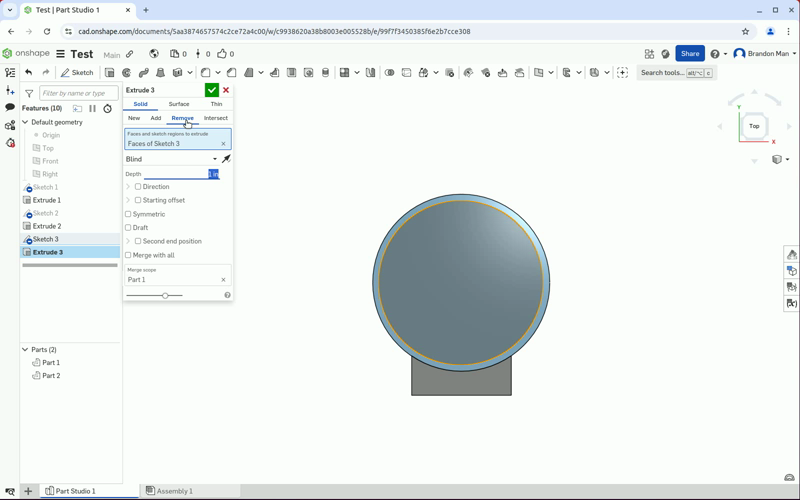
text(6.258)
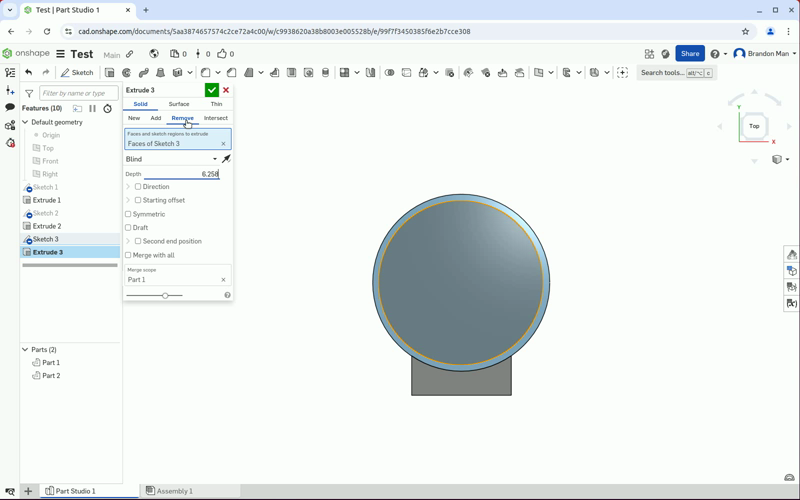
key(tab, 3)
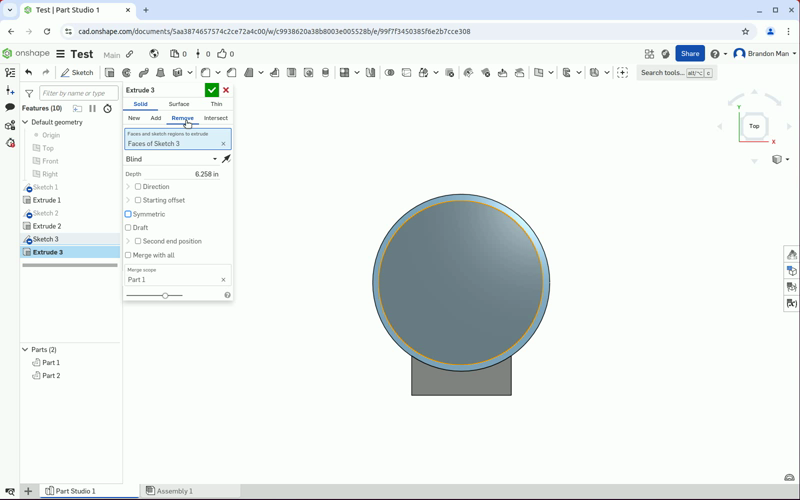
key(space)
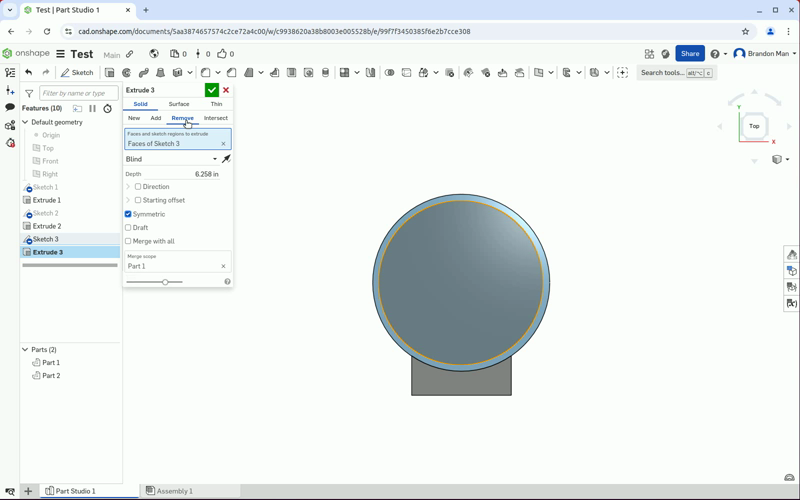
key(tab, 2)
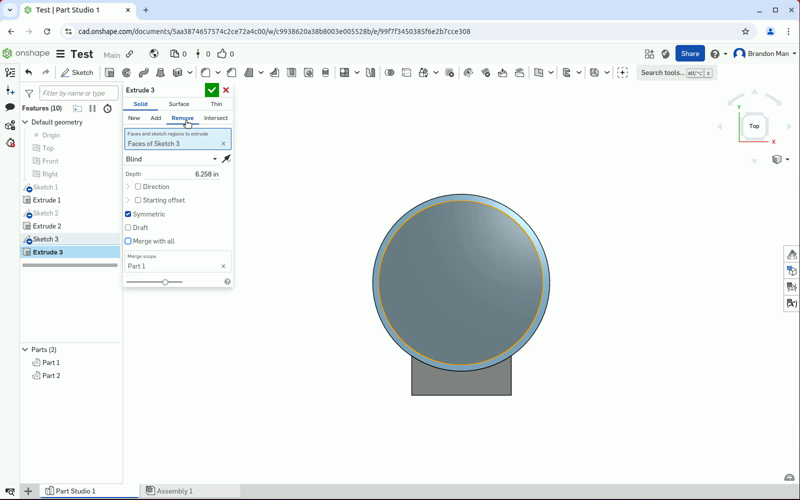
key(space)
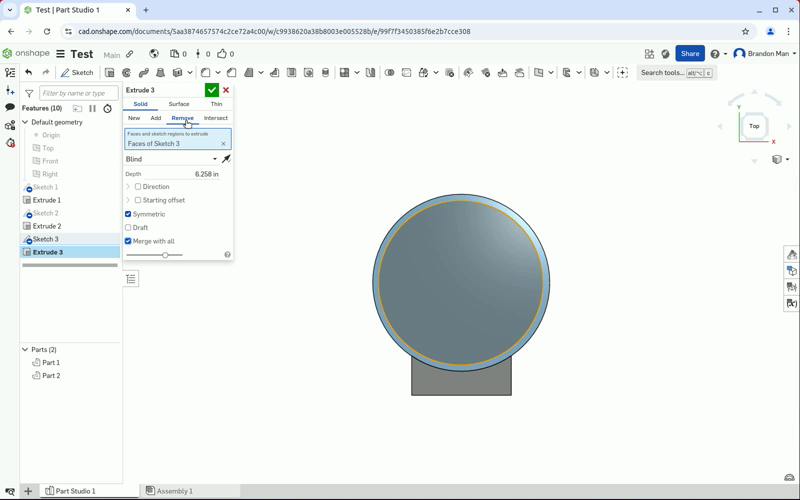
key(enter)
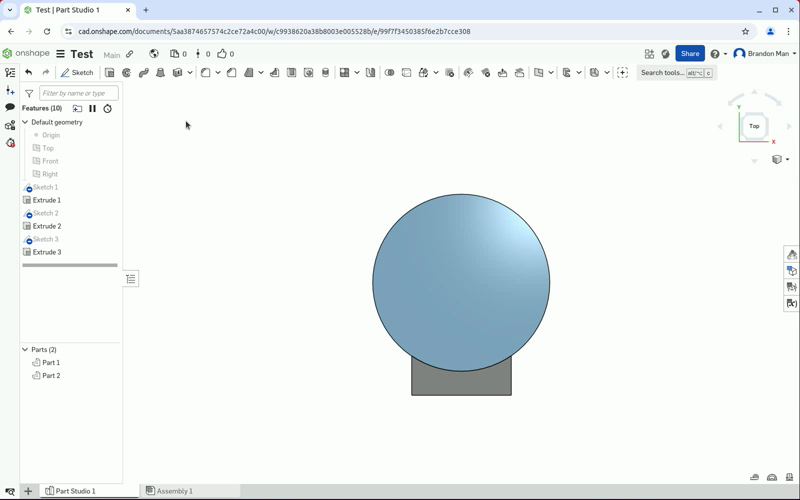
key(shift+h)
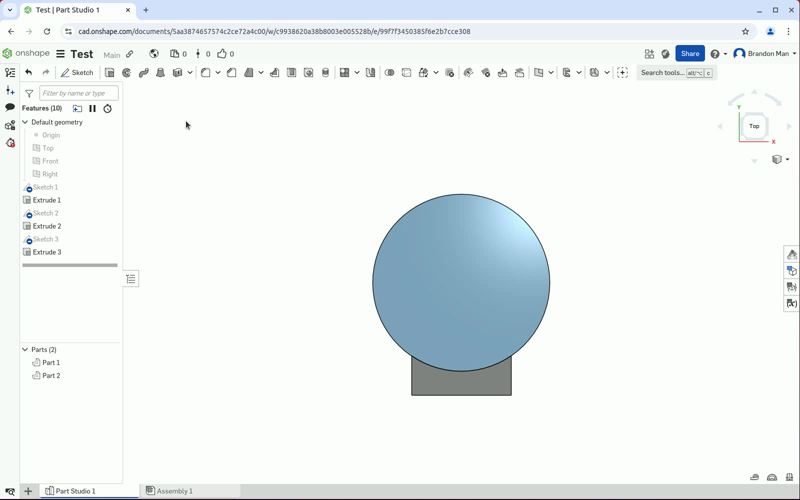
key(shift+h)
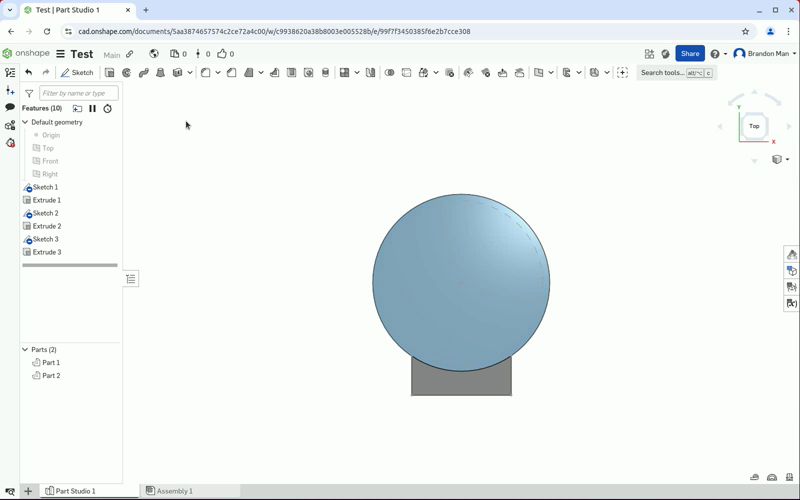
key(shift+7)
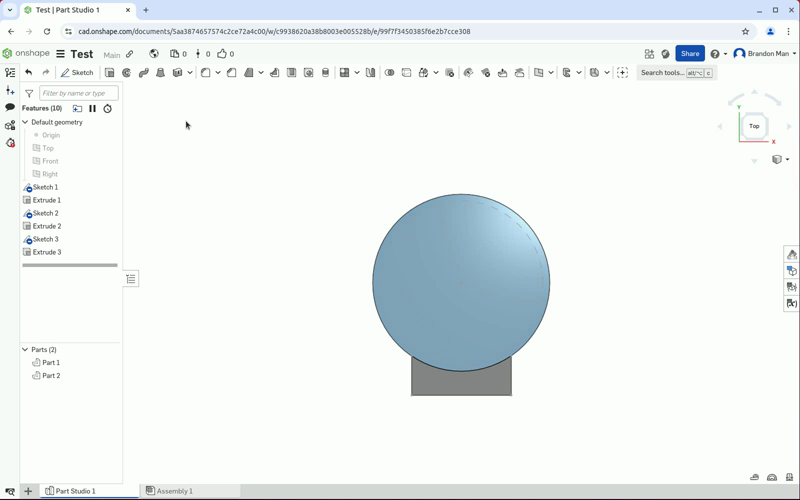
key(up, 3)
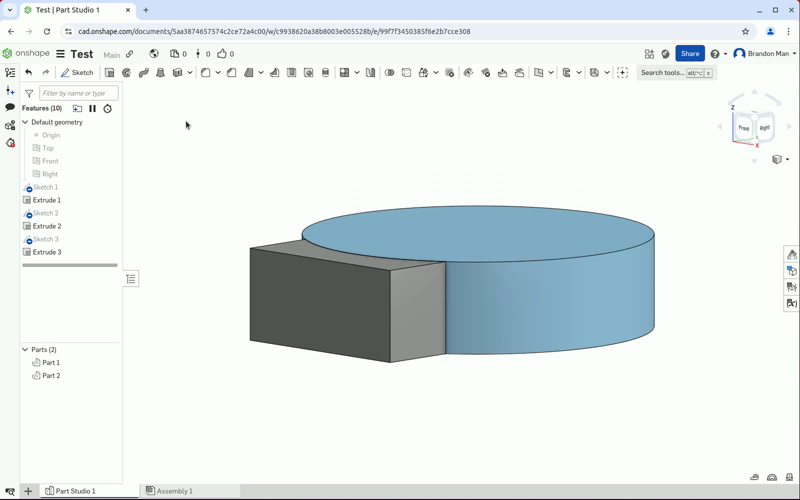
key(left, 3)
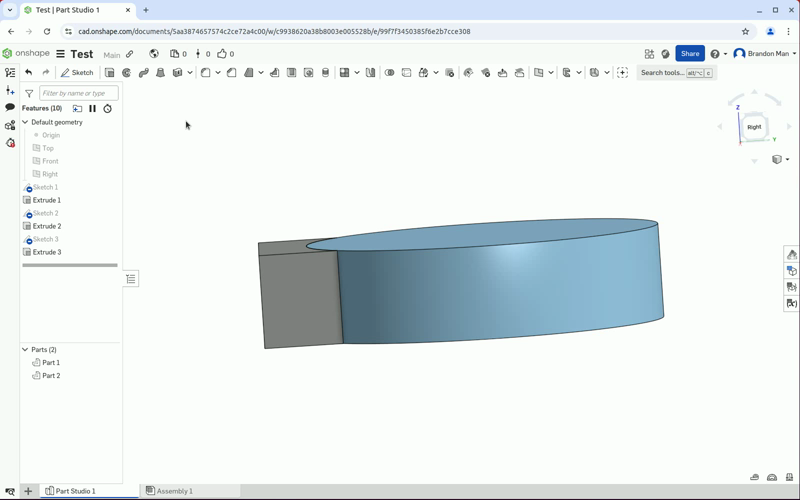
key(right, 3)
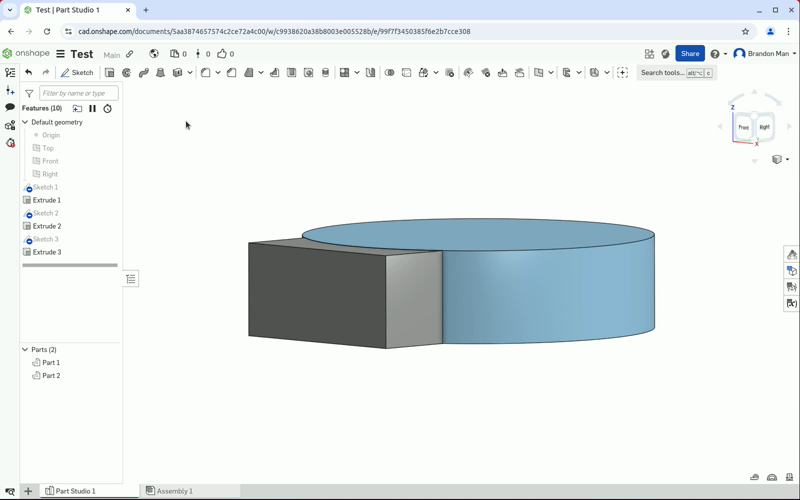
key(down, 3)
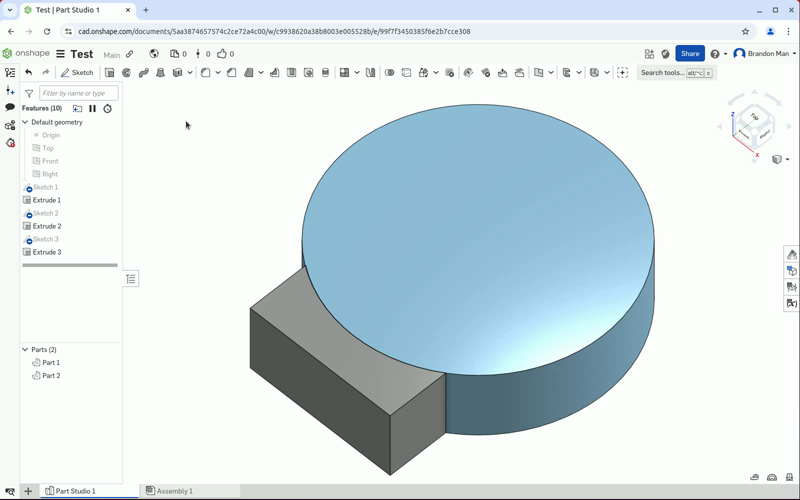
mouse_move(73, 189)
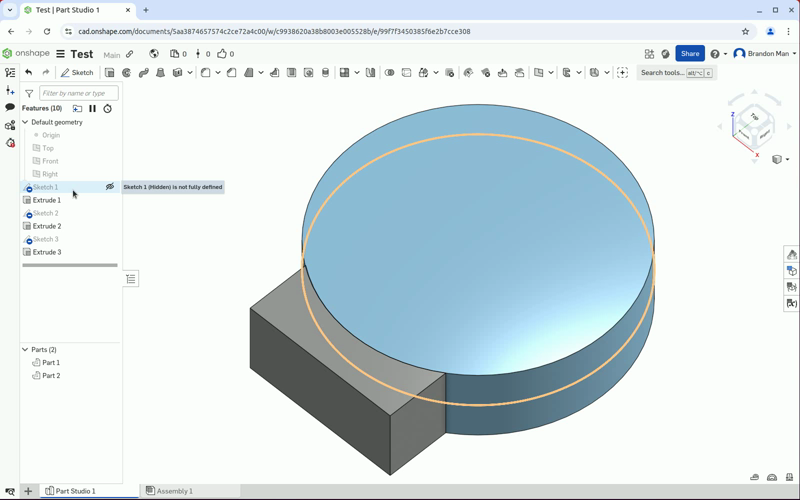
click(73, 189)